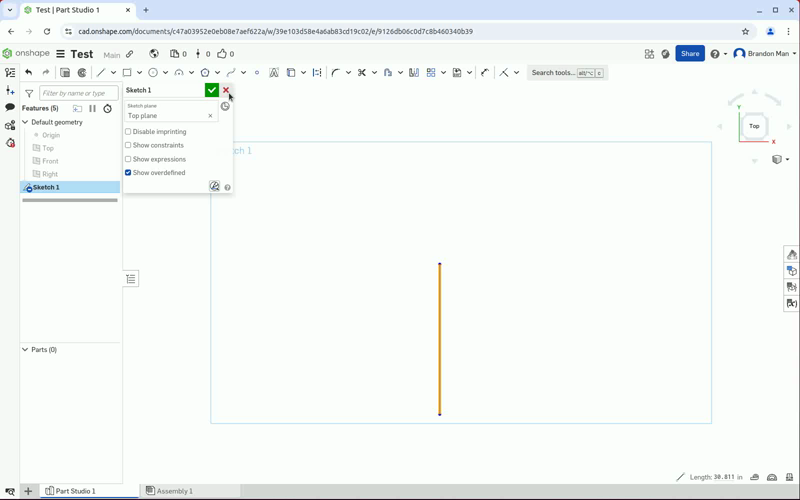
key(shift+h)
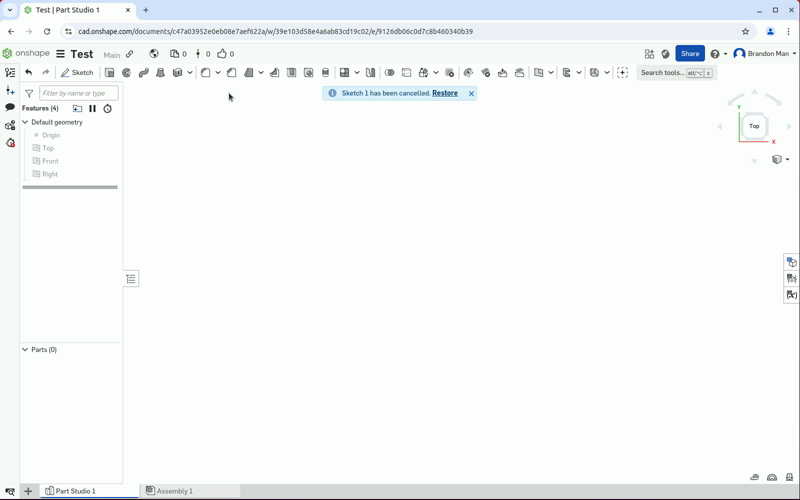
mouse_move(73, 352)
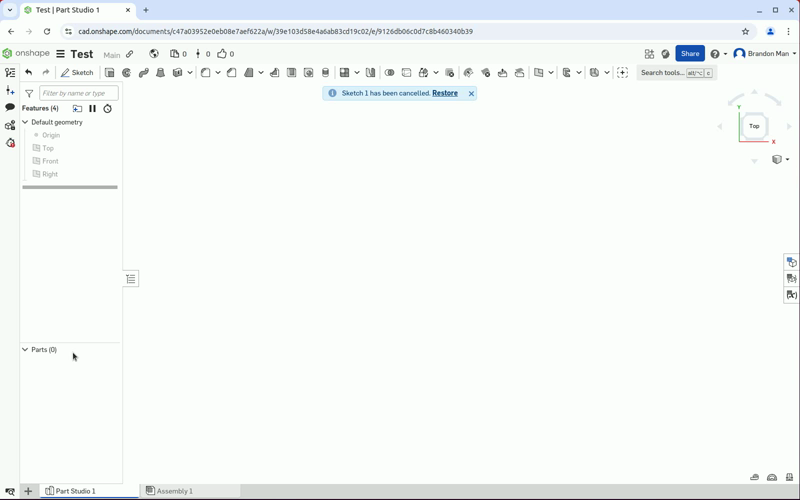
key(y)
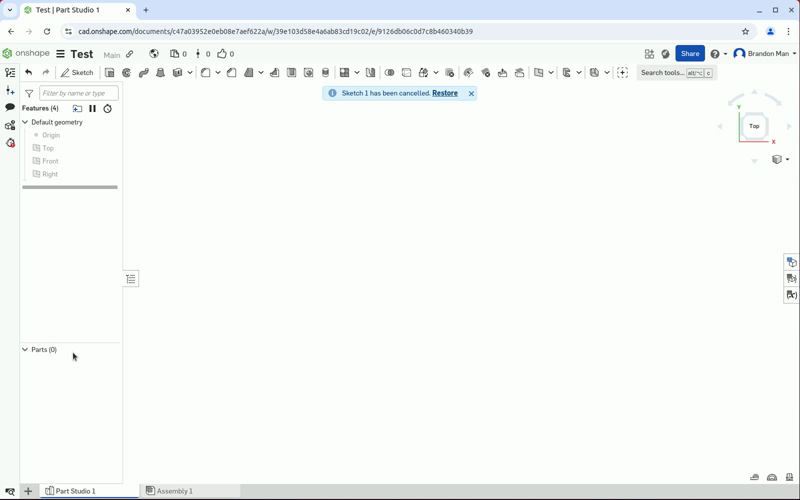
key(shift+p)
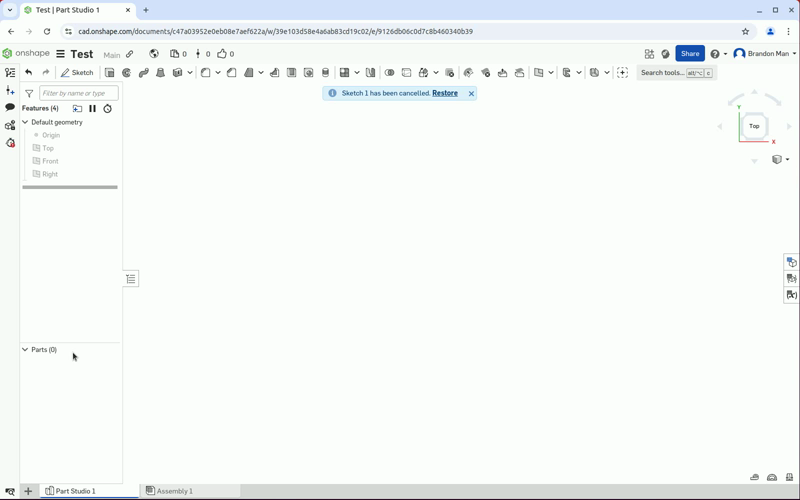
key(space)
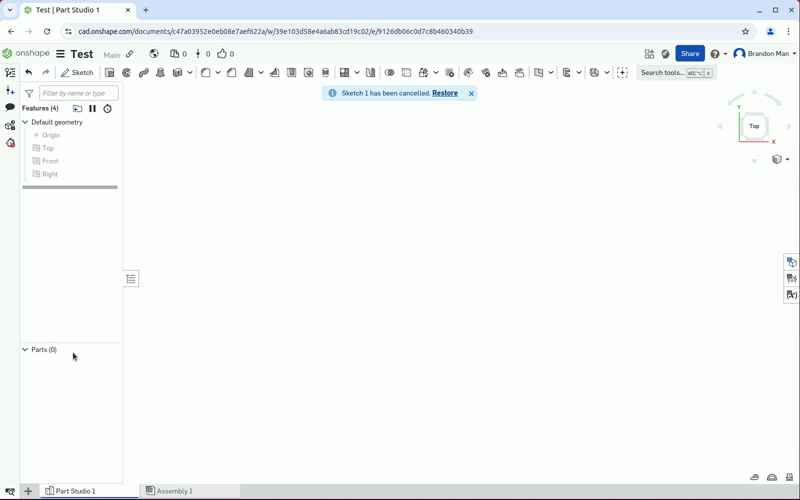
key_down(shift)
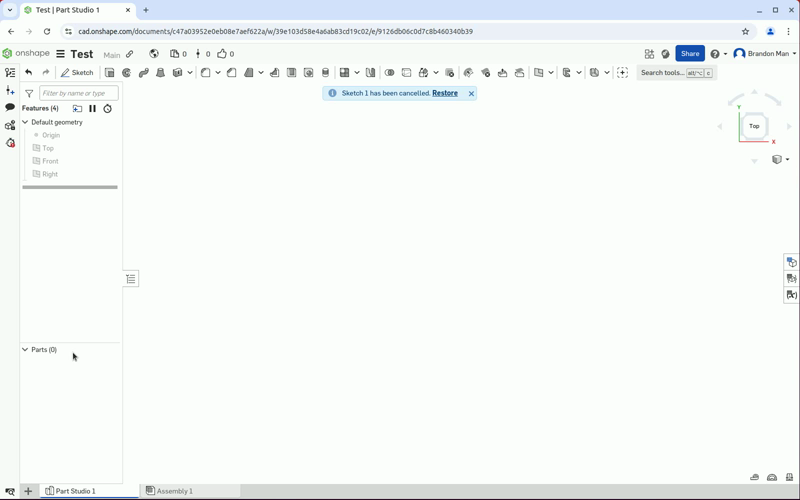
key(up)
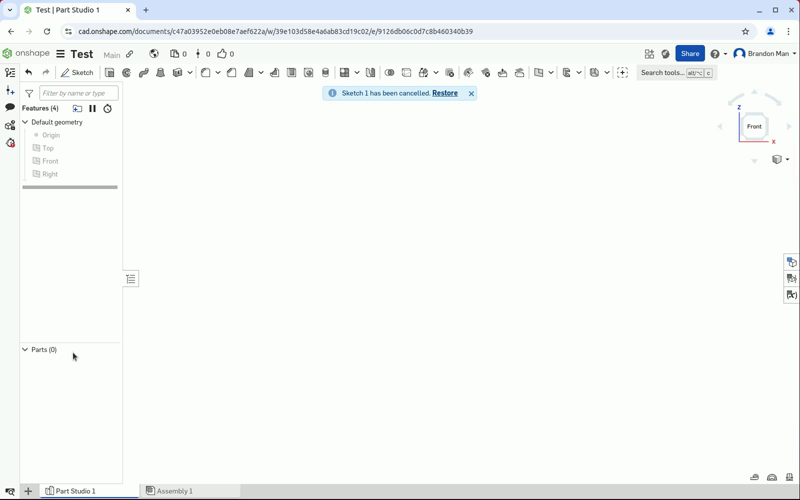
key_up(shift)
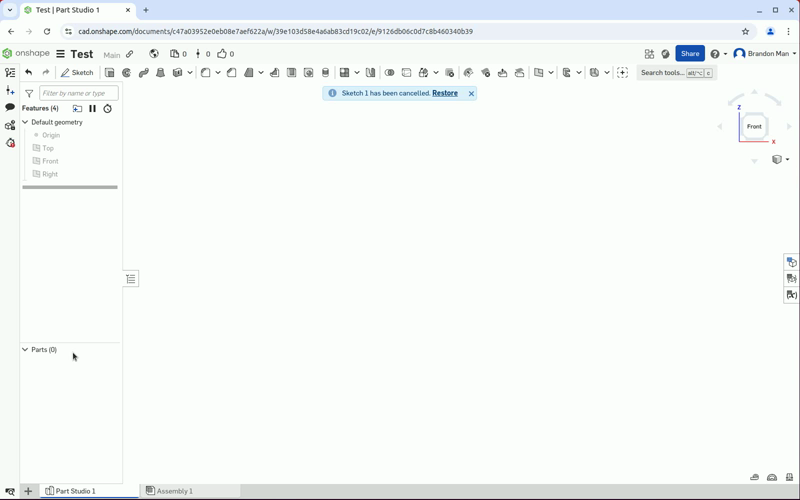
mouse_move(73, 352)
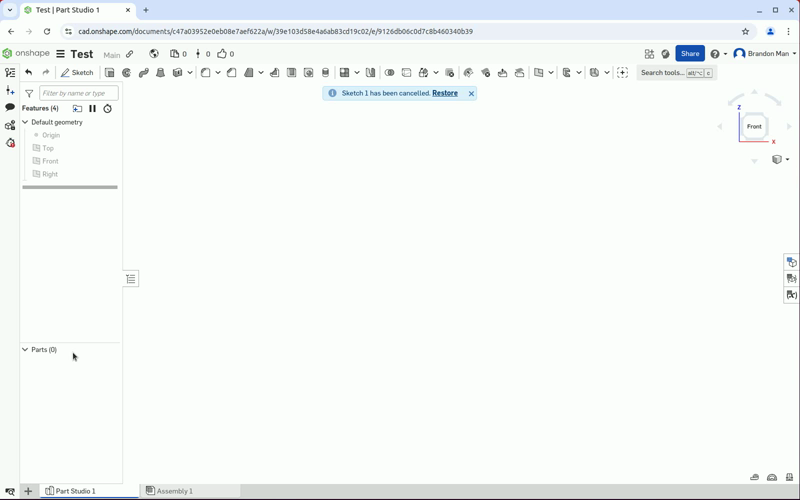
key(shift+y)
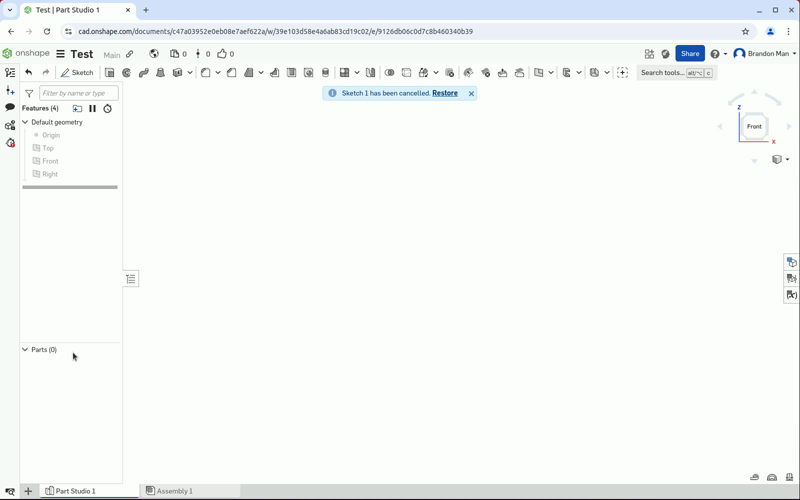
key(shift+s)
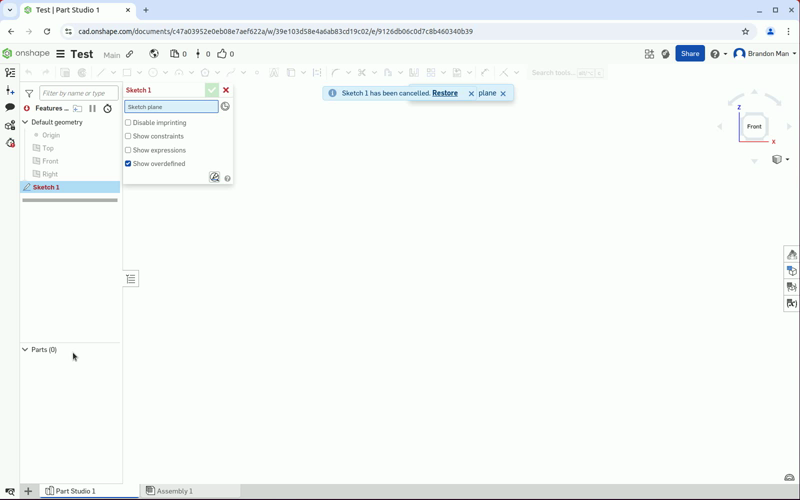
mouse_move(73, 163)
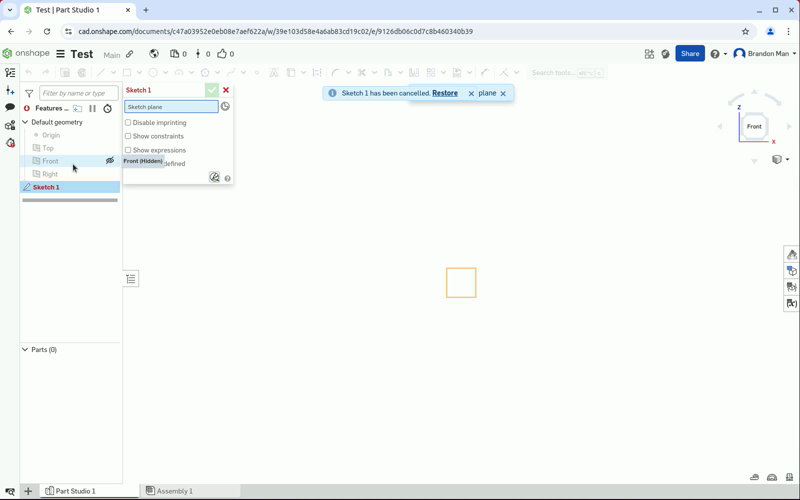
click(73, 163)
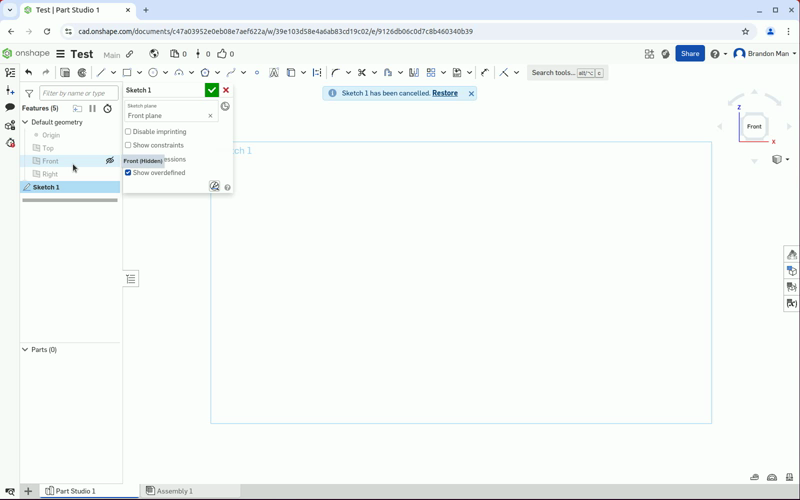
mouse_move(73, 352)
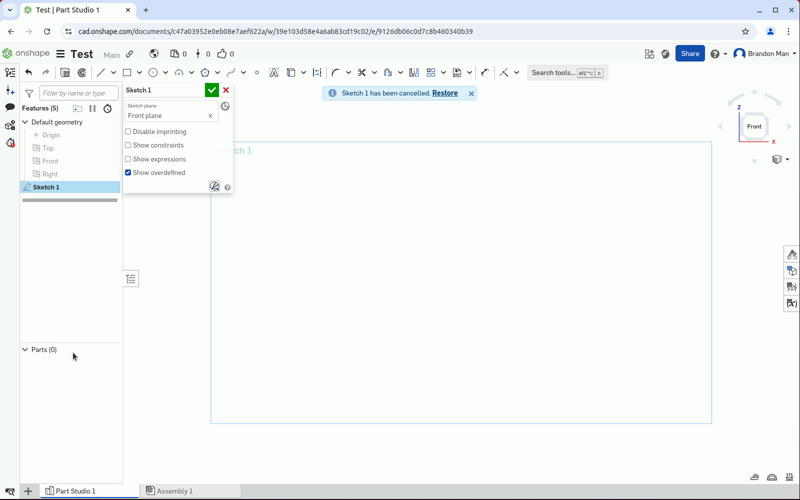
key(y)
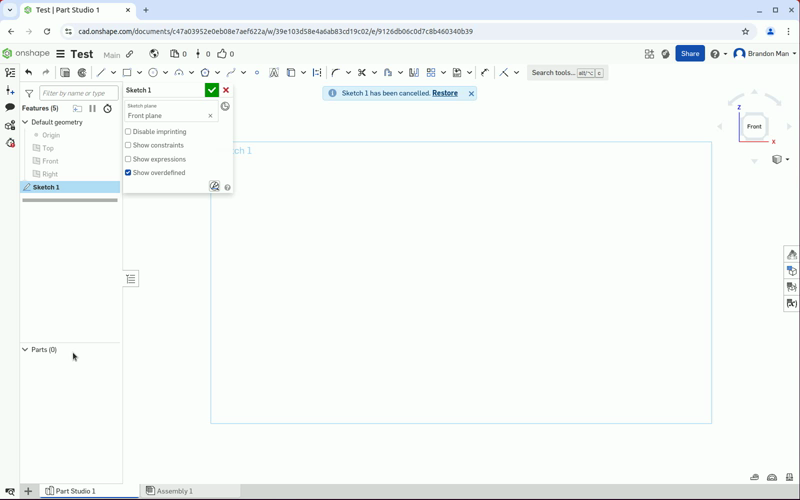
key(c)
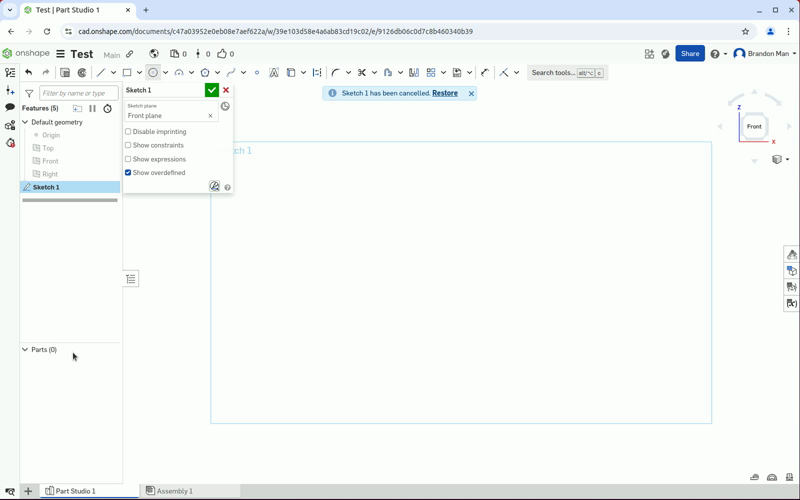
key_down(shift)
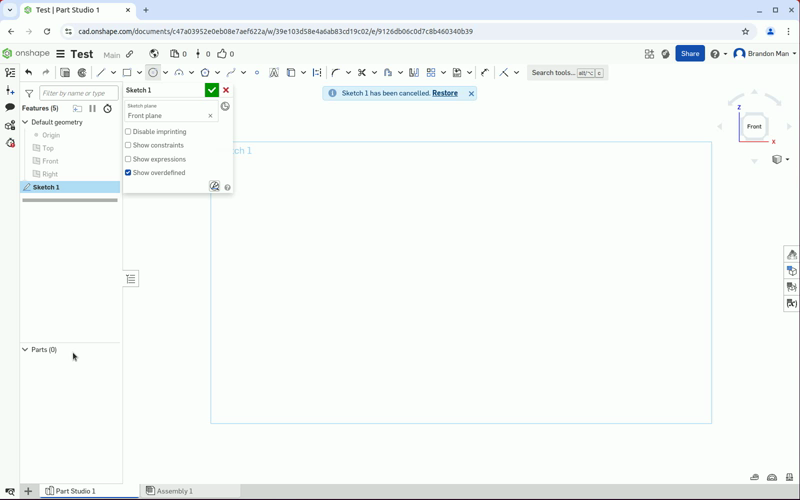
mouse_move(426, 211)
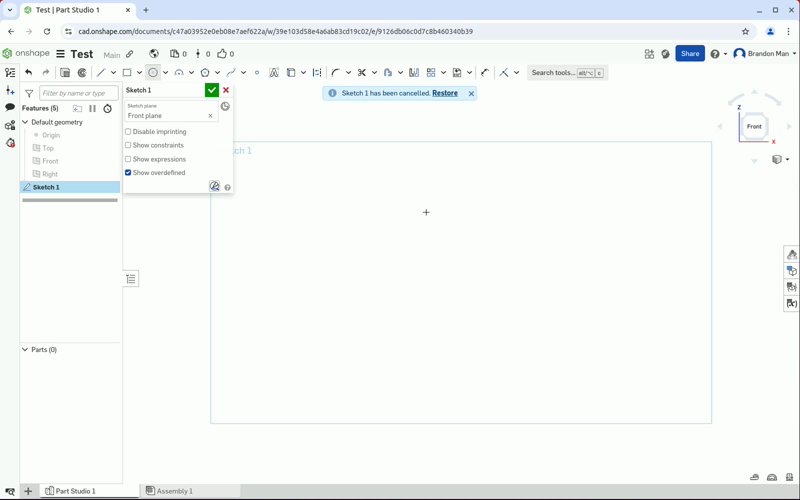
click(426, 211)
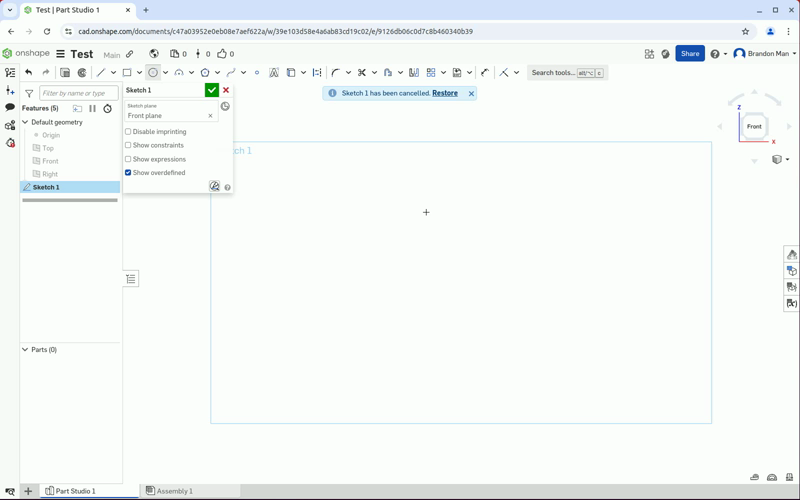
key_up(shift)
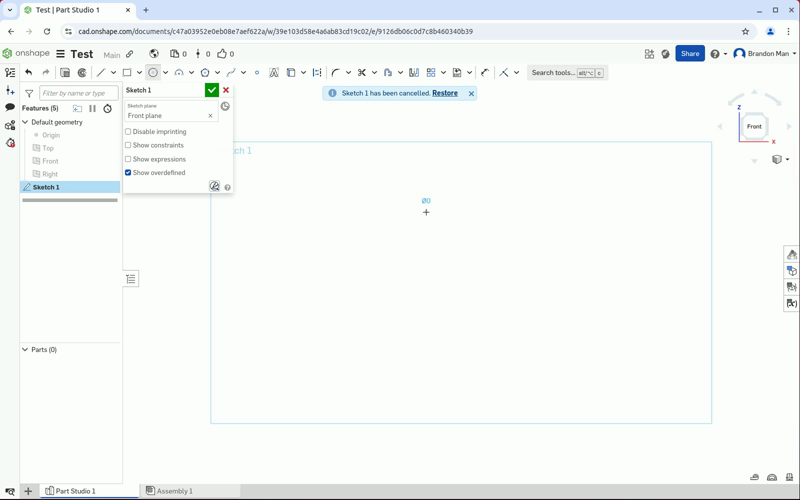
mouse_move(468, 211)
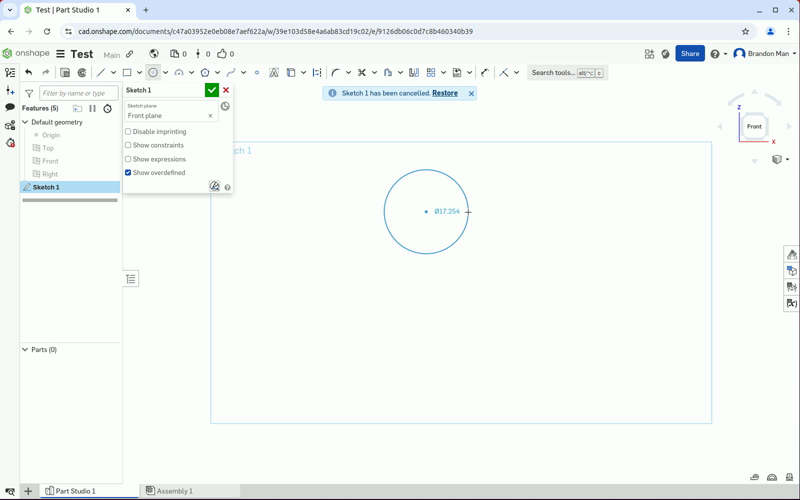
click(468, 211)
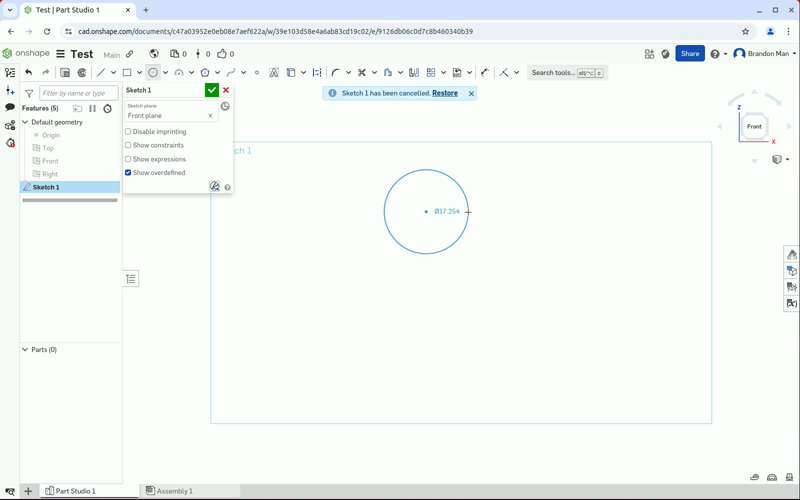
key(esc)
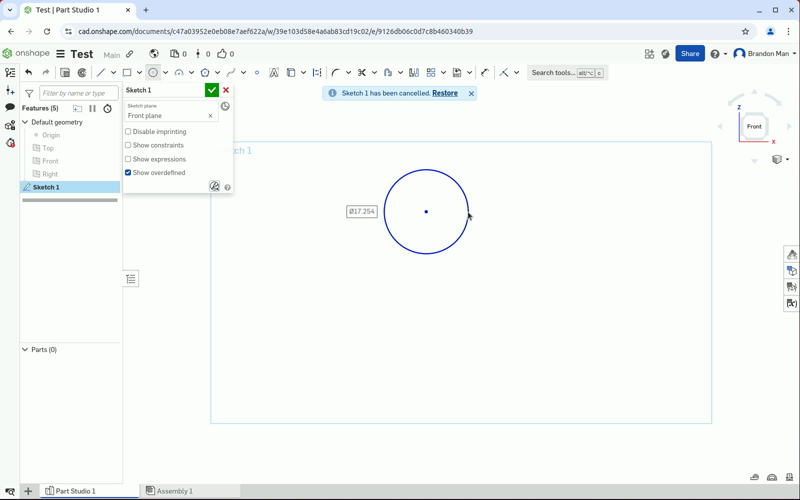
mouse_move(457, 195)
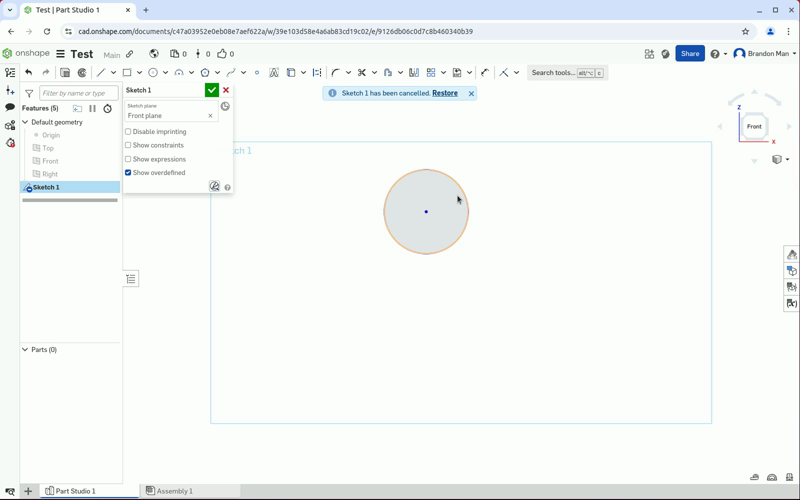
click(457, 195)
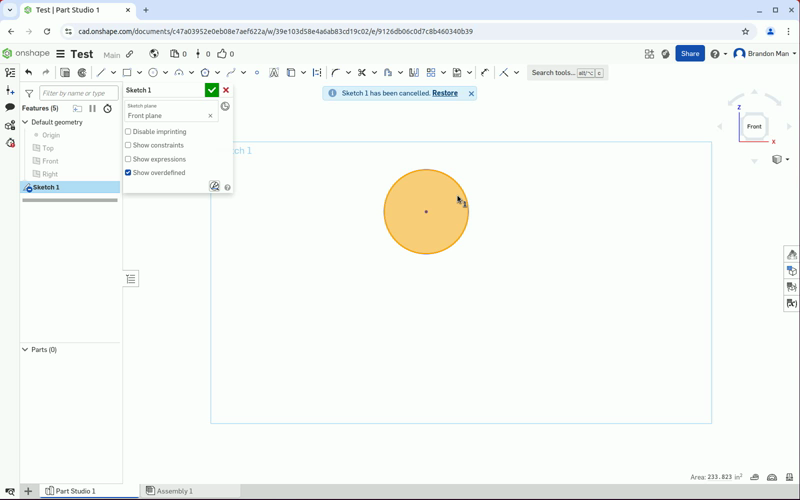
mouse_move(73, 352)
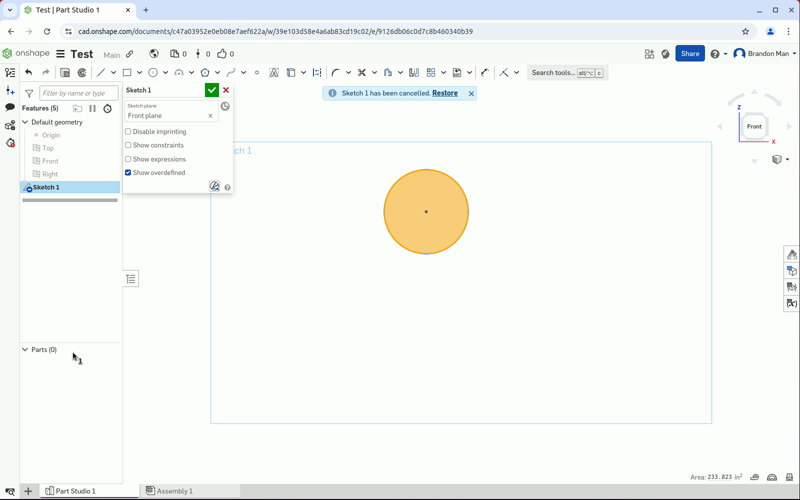
key(shift+y)
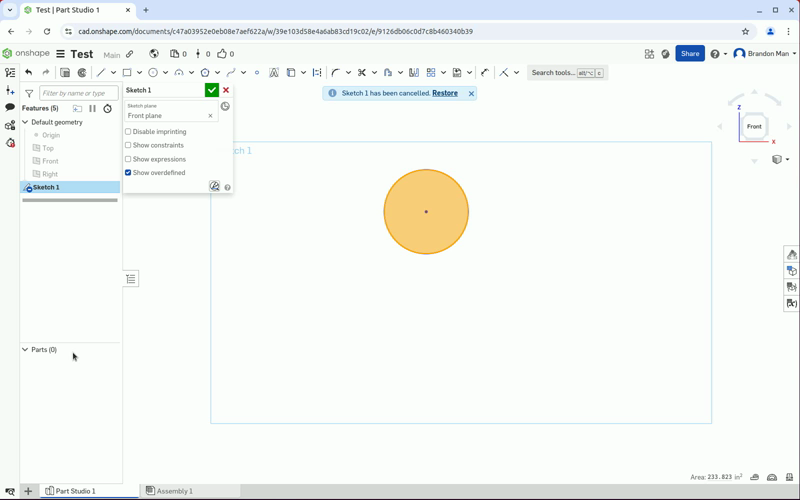
key(shift+e)
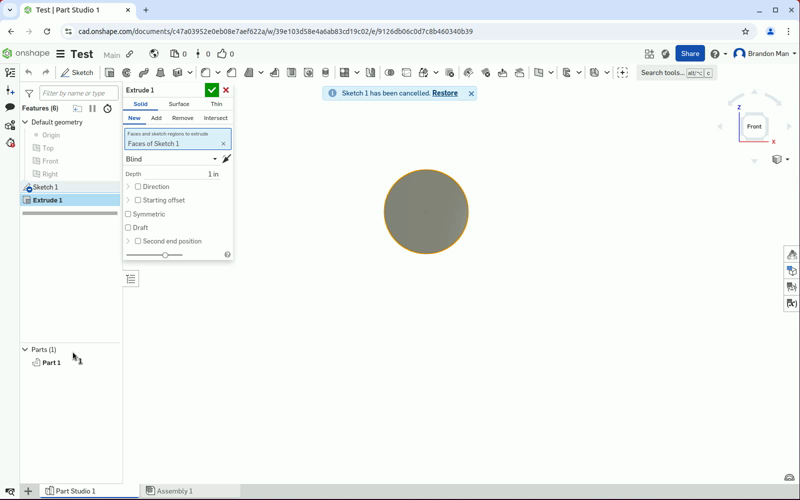
mouse_move(143, 106)
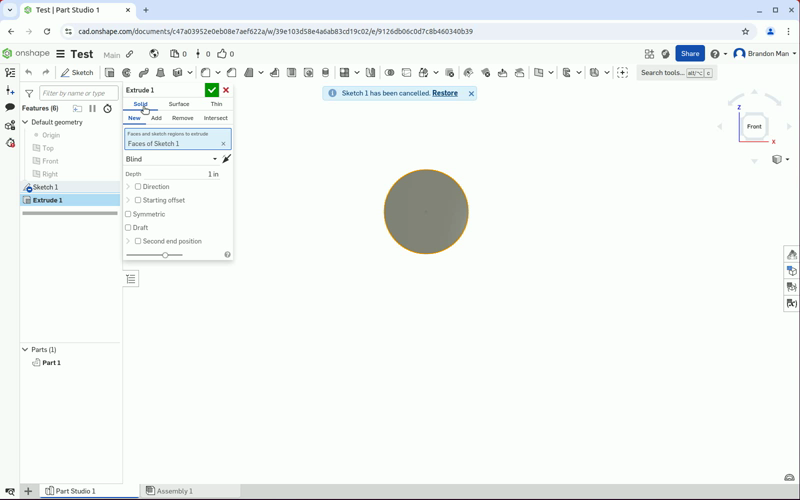
click(143, 106)
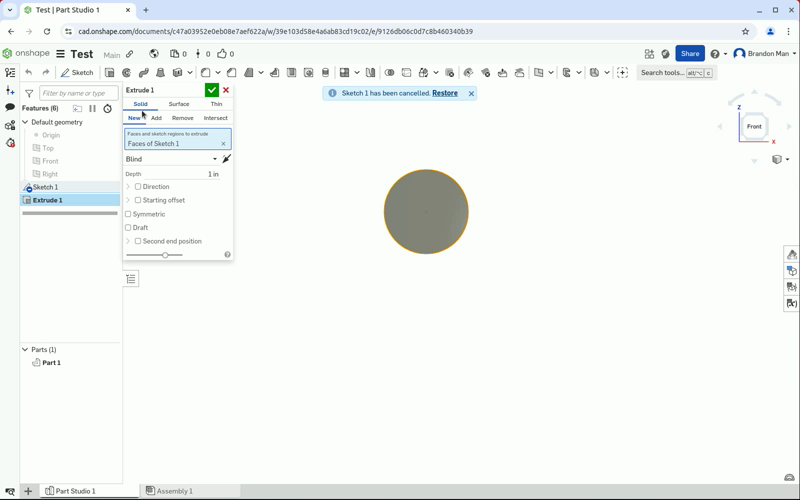
mouse_move(137, 120)
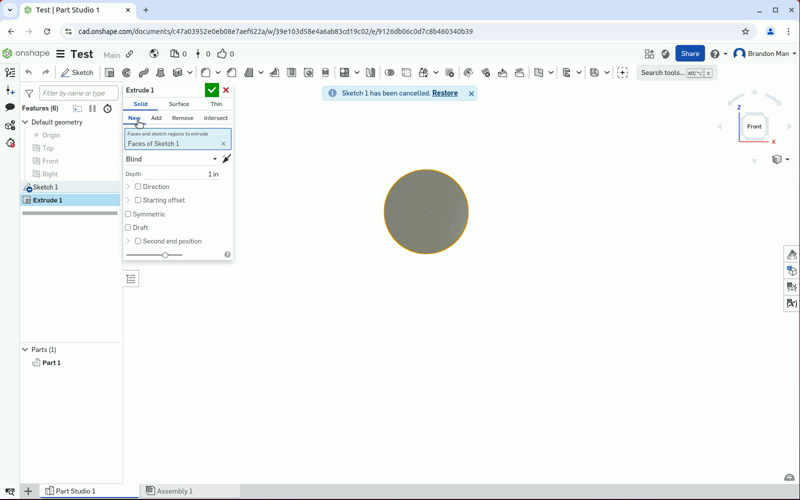
click(137, 120)
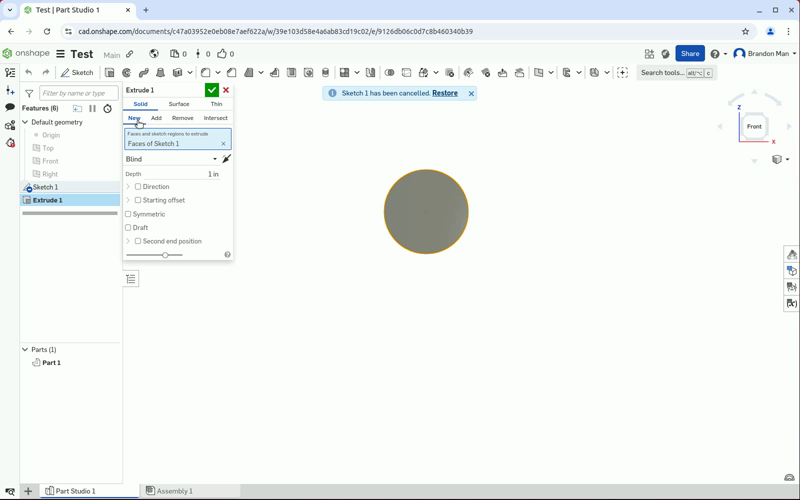
key(tab, 4)
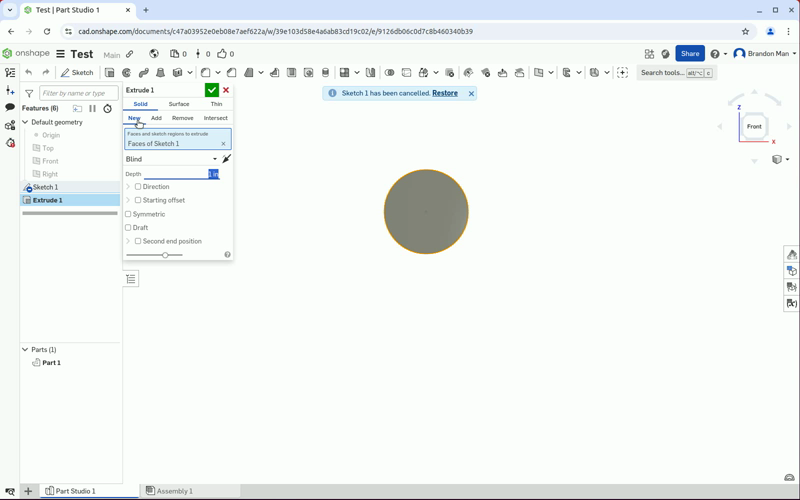
text(8.425)
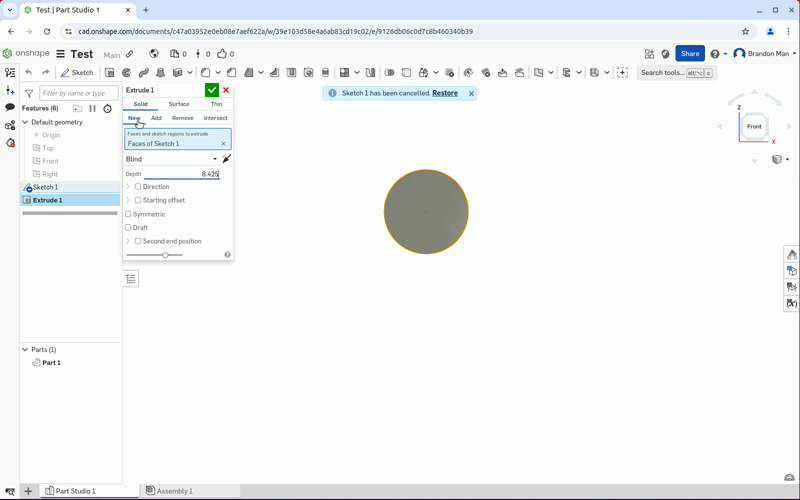
key(enter)
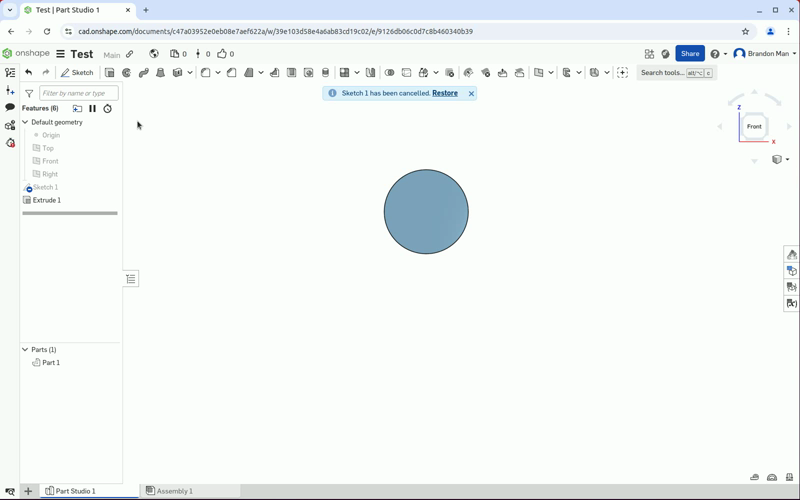
key(shift+h)
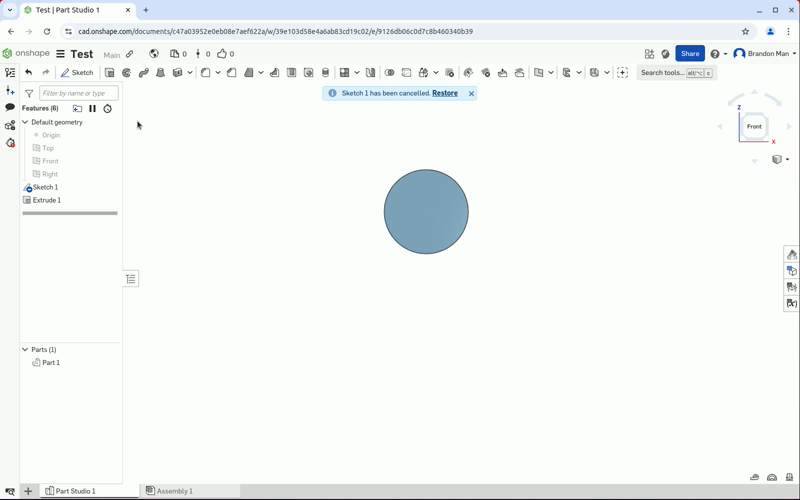
key(shift+h)
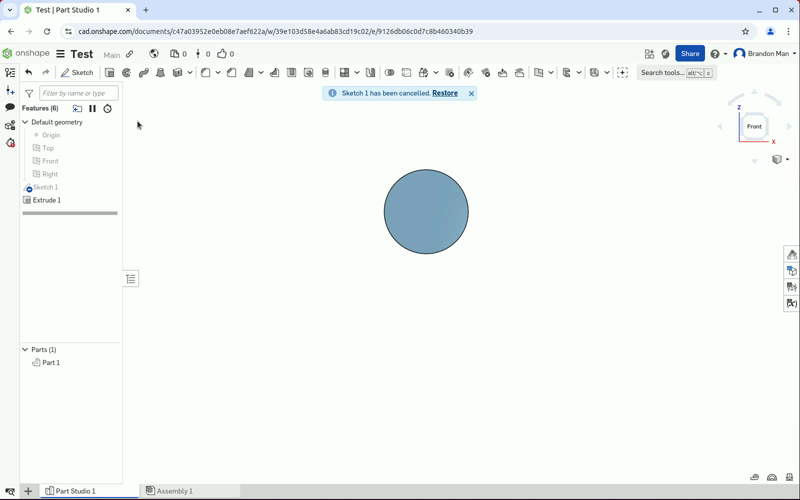
mouse_move(73, 189)
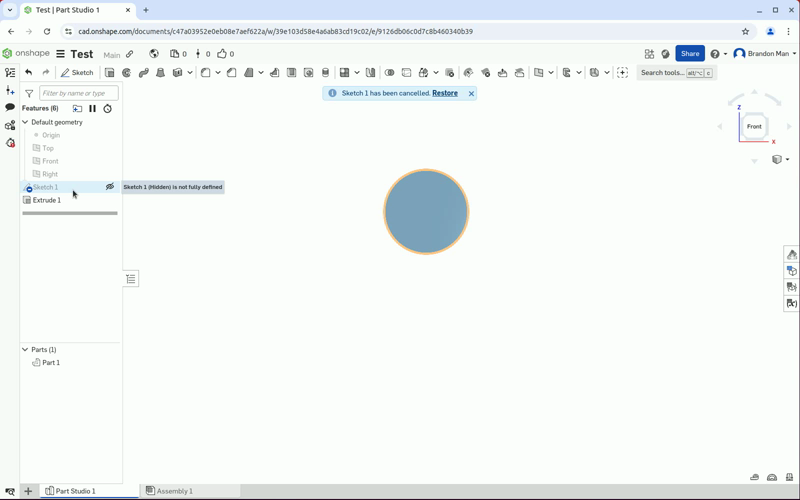
click(73, 189)
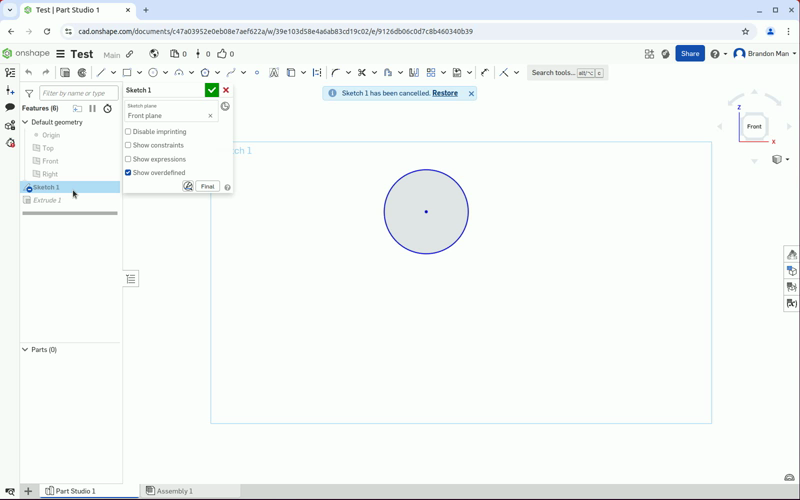
mouse_move(229, 92)
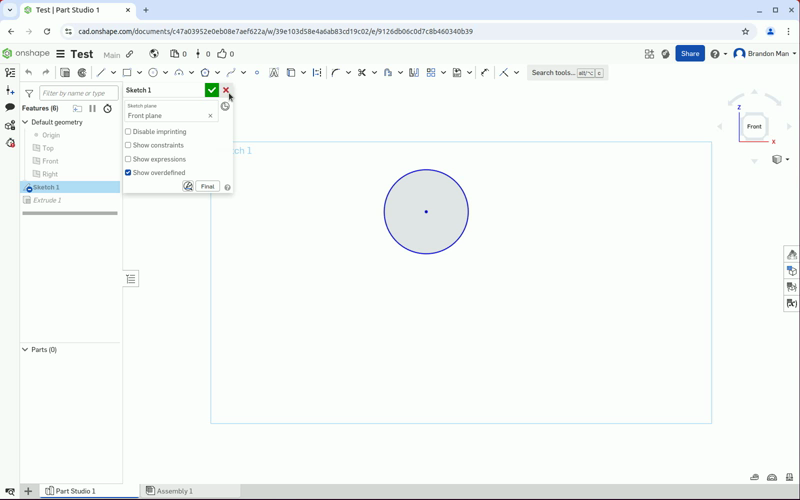
click(229, 92)
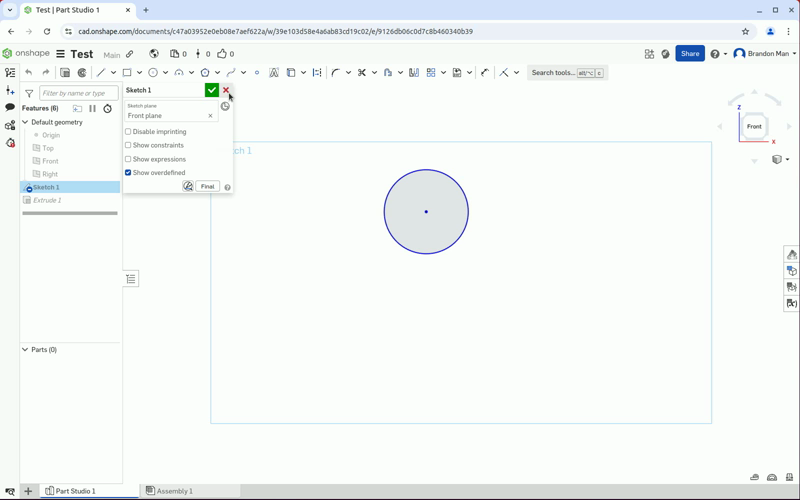
key(shift+s)
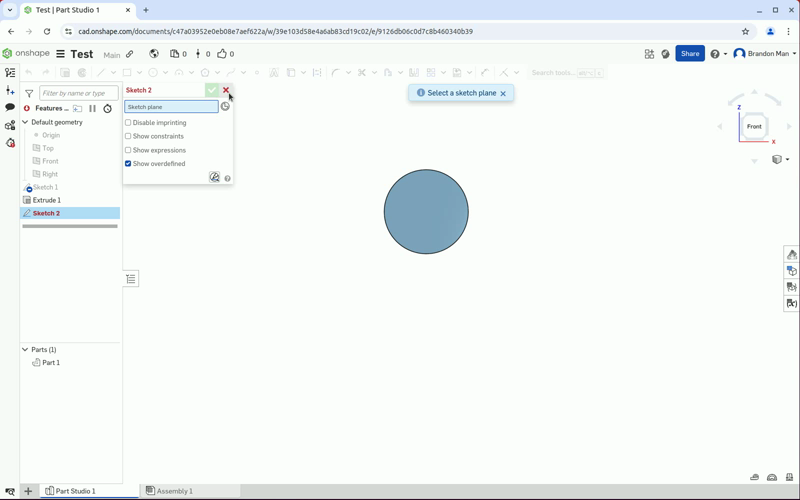
mouse_move(73, 163)
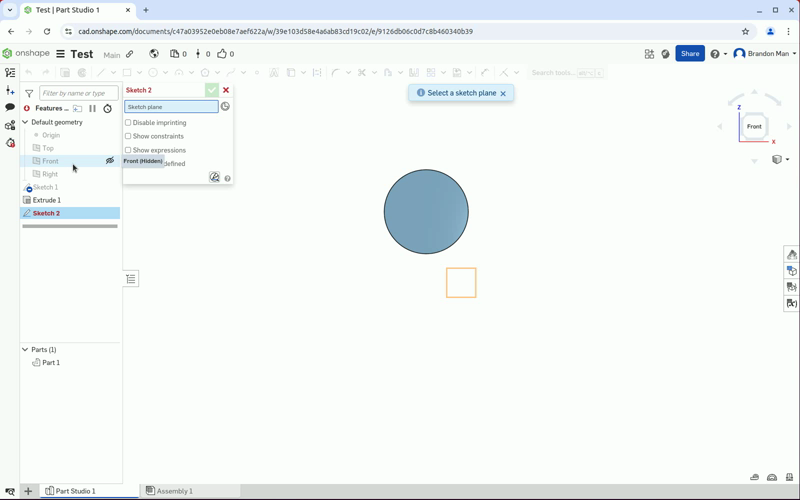
click(73, 163)
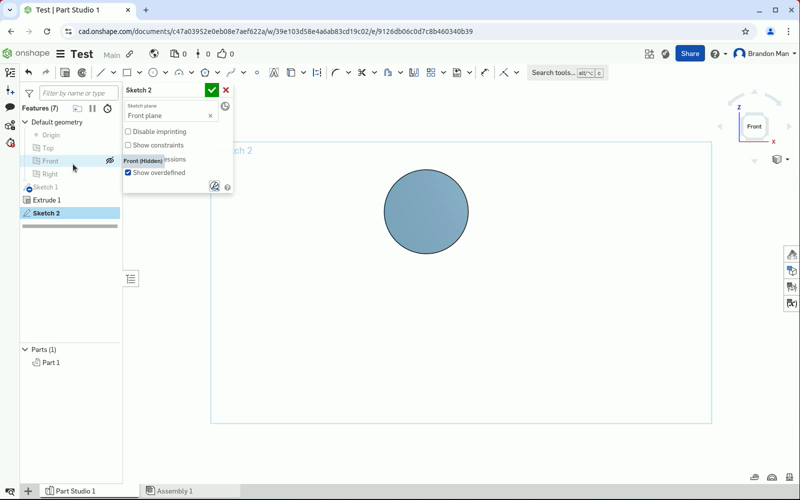
mouse_move(73, 352)
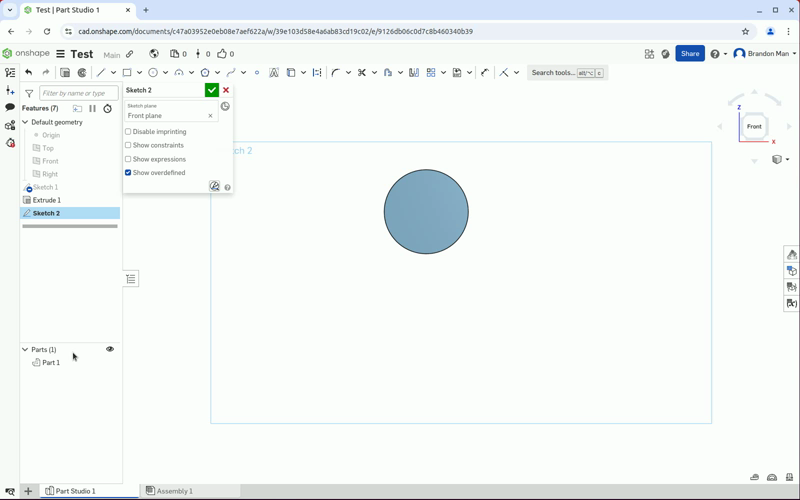
key(y)
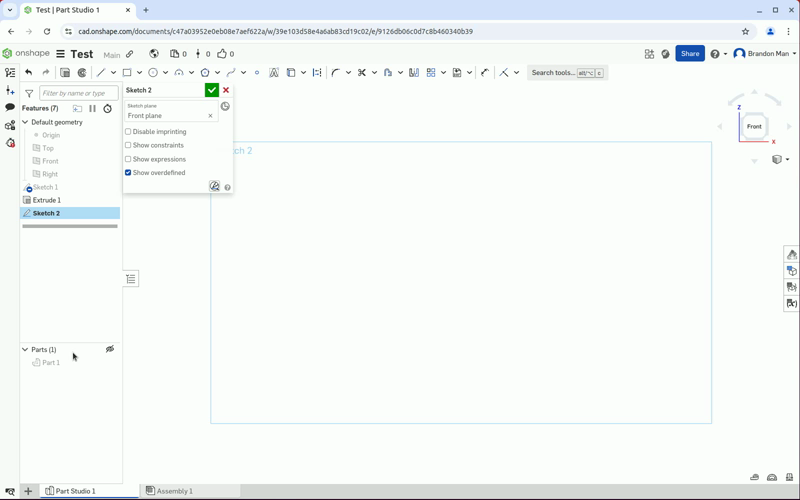
key(l)
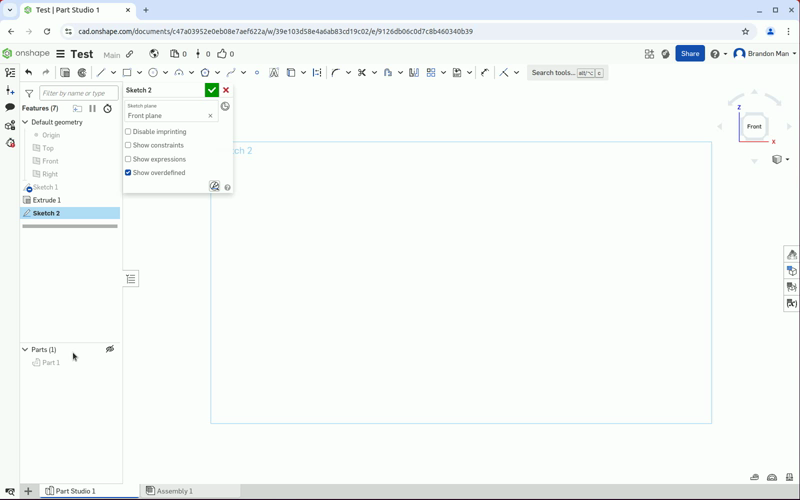
key_down(shift)
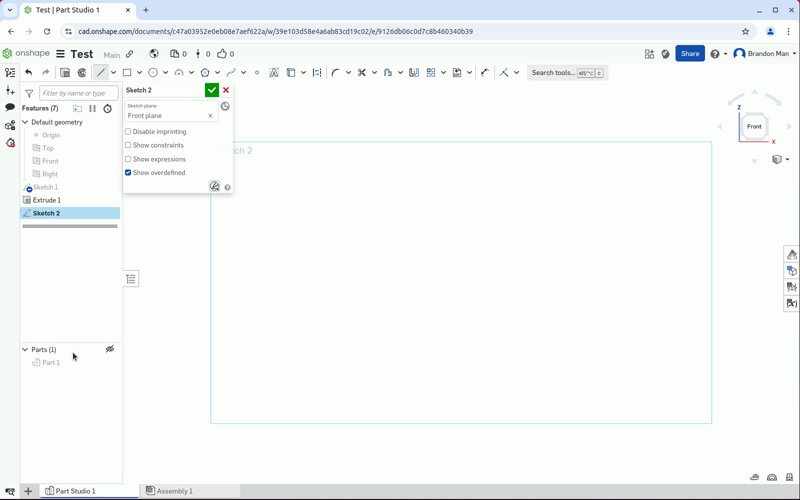
mouse_move(416, 271)
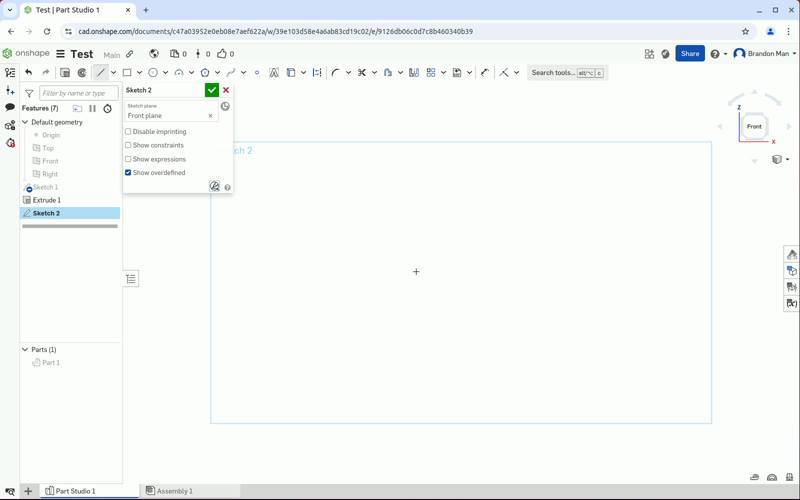
click(416, 271)
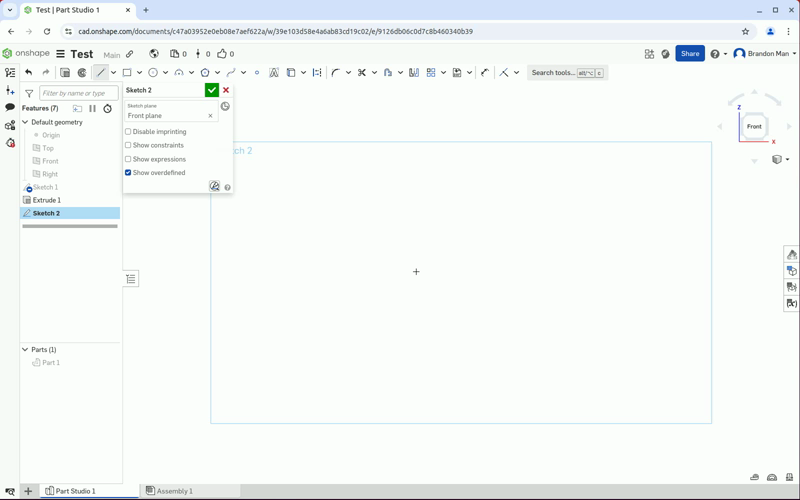
key_up(shift)
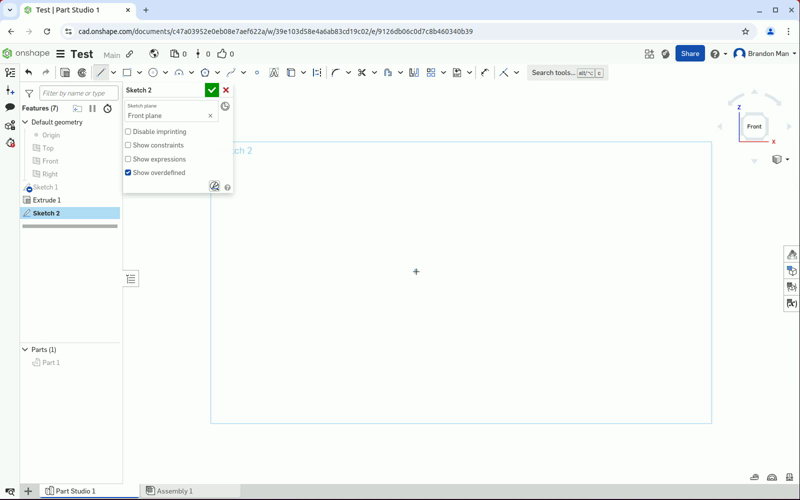
key_down(shift)
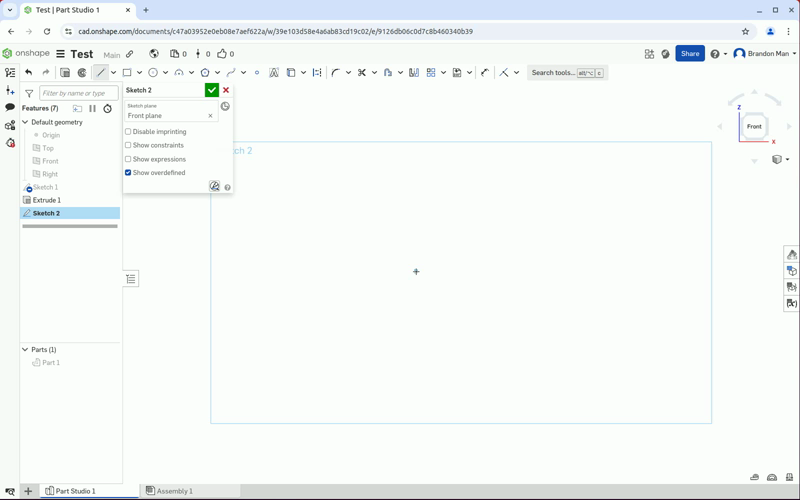
mouse_move(446, 271)
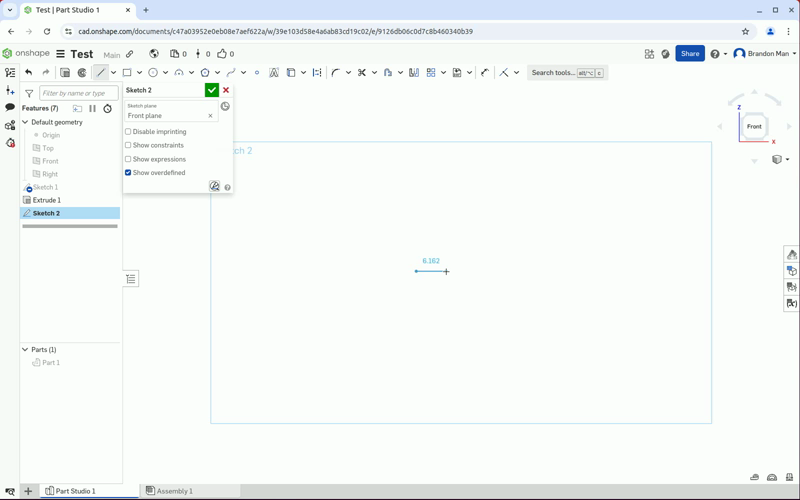
mouse_move(436, 271)
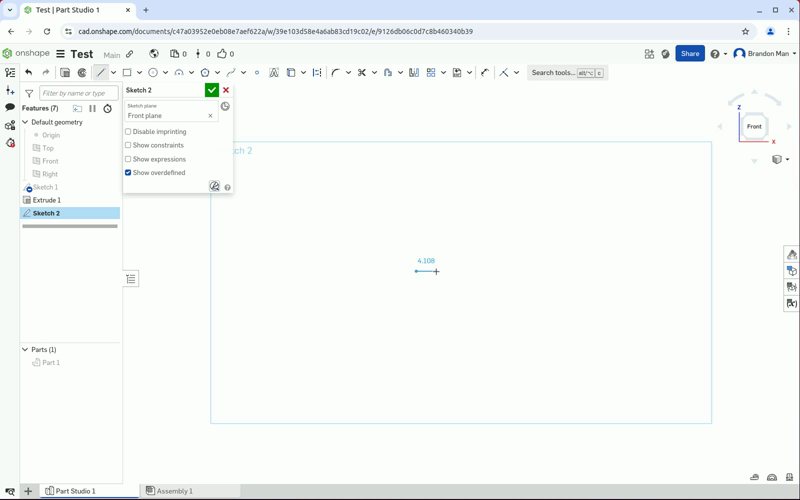
click(436, 271)
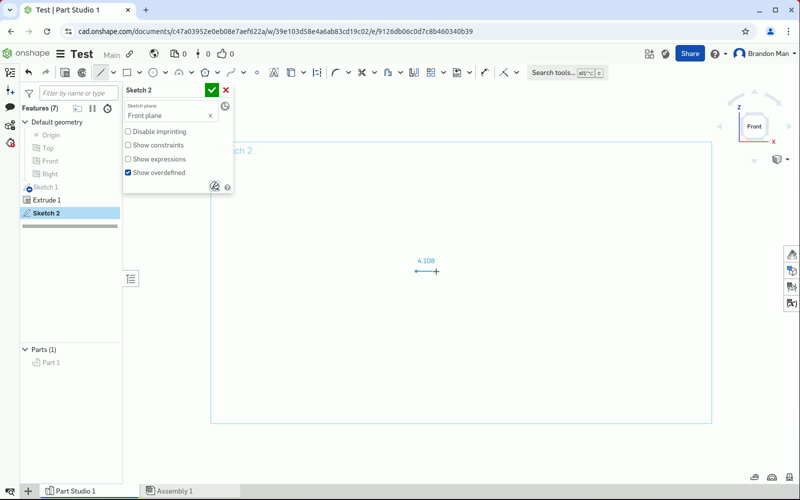
key_up(shift)
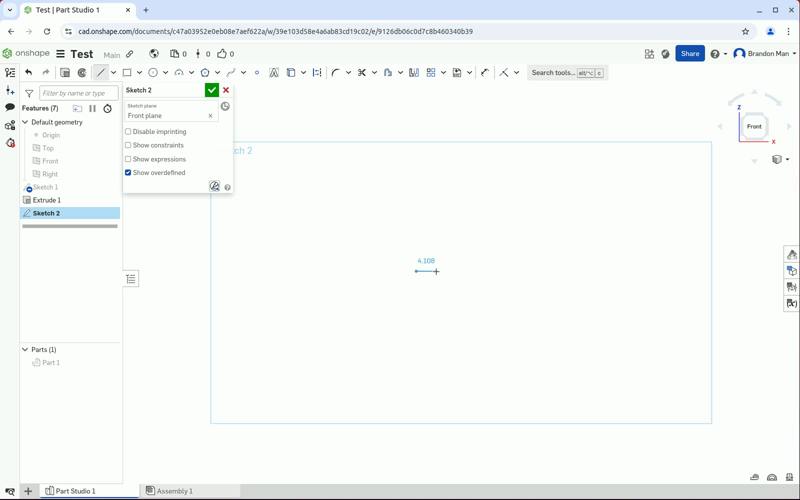
key_down(shift)
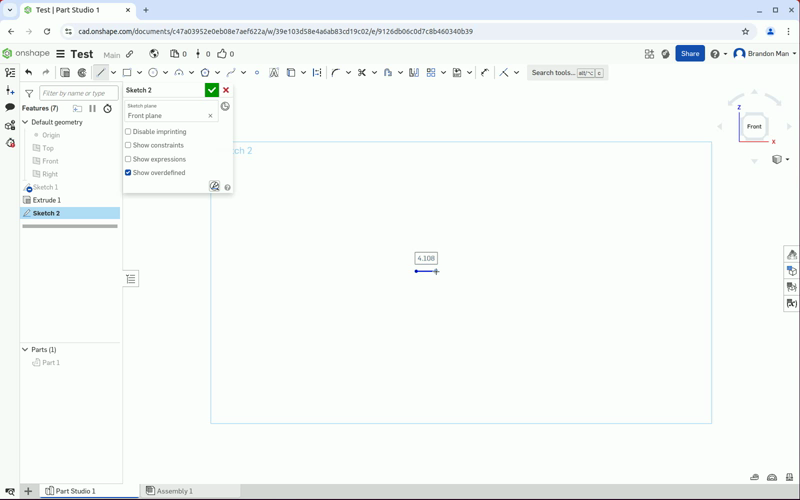
mouse_move(466, 271)
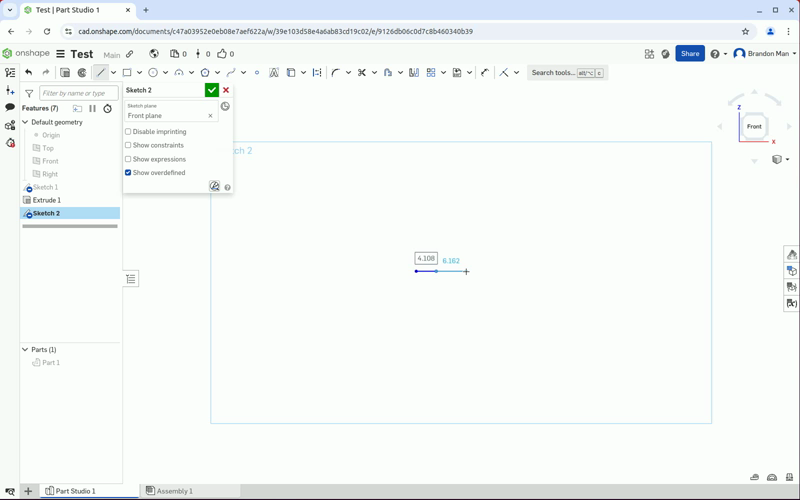
mouse_move(436, 250)
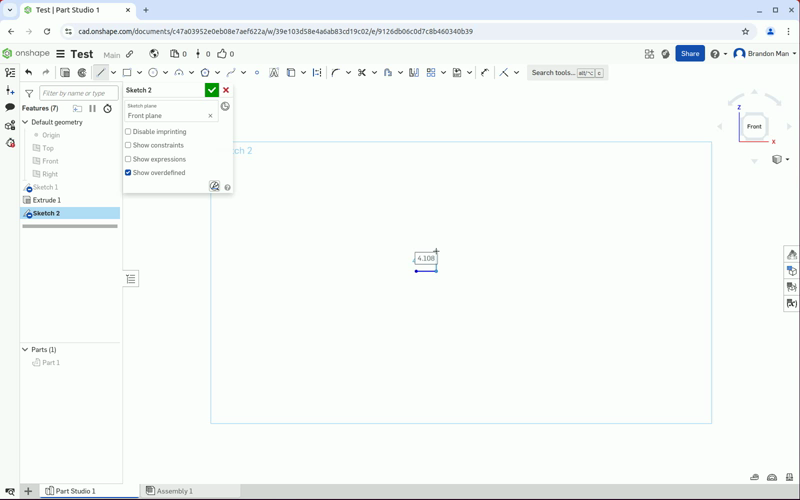
click(436, 250)
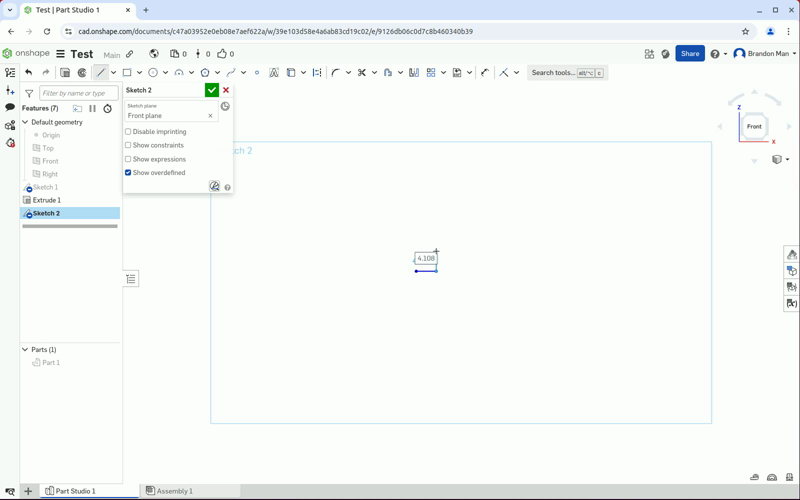
key_up(shift)
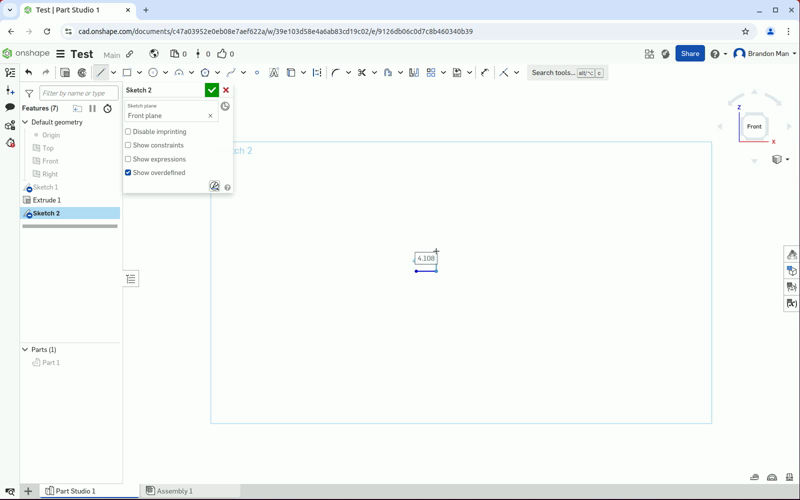
key(esc)
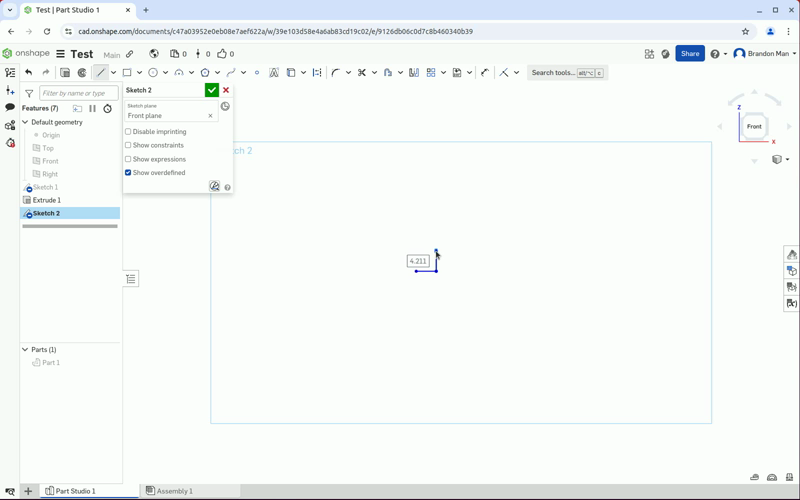
key(a)
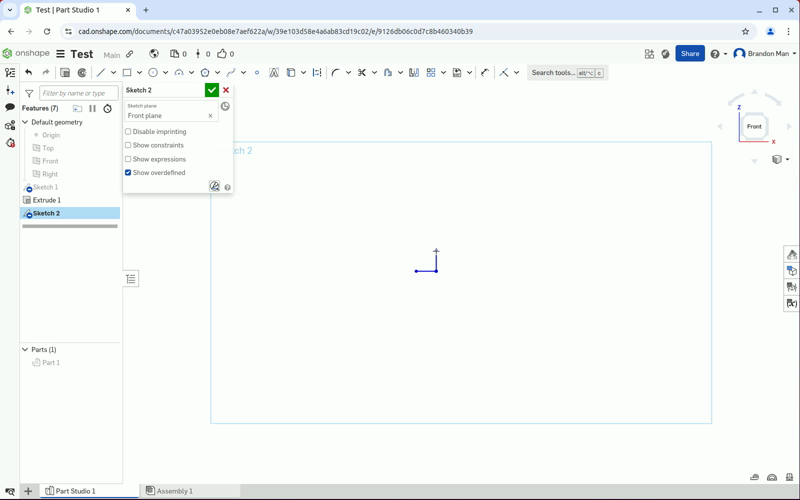
mouse_move(436, 250)
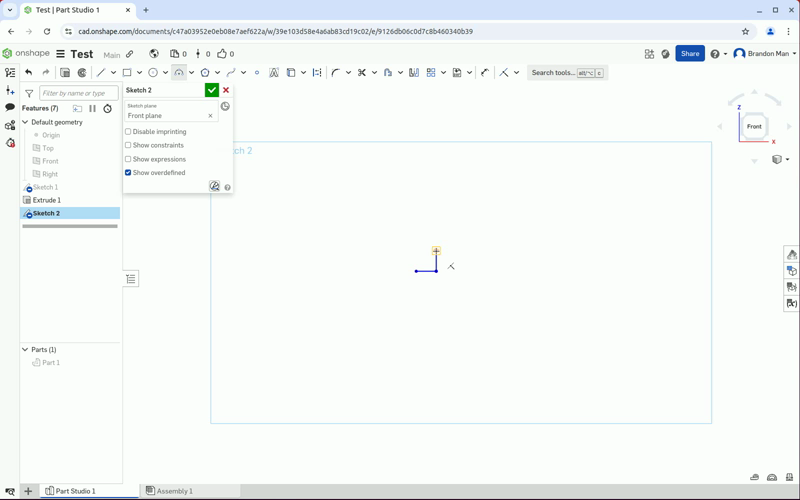
click(436, 250)
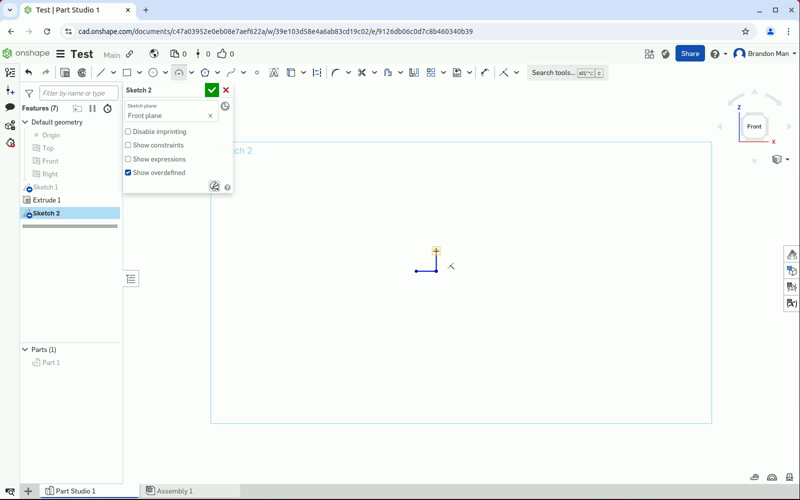
key_down(shift)
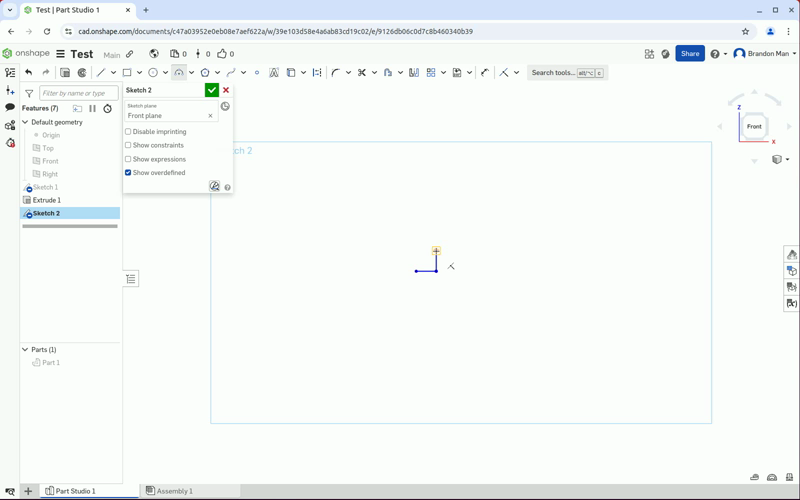
mouse_move(416, 250)
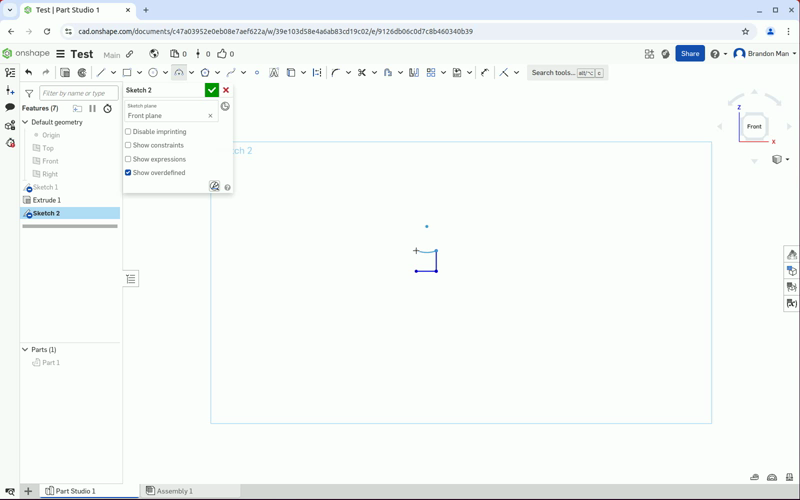
click(416, 250)
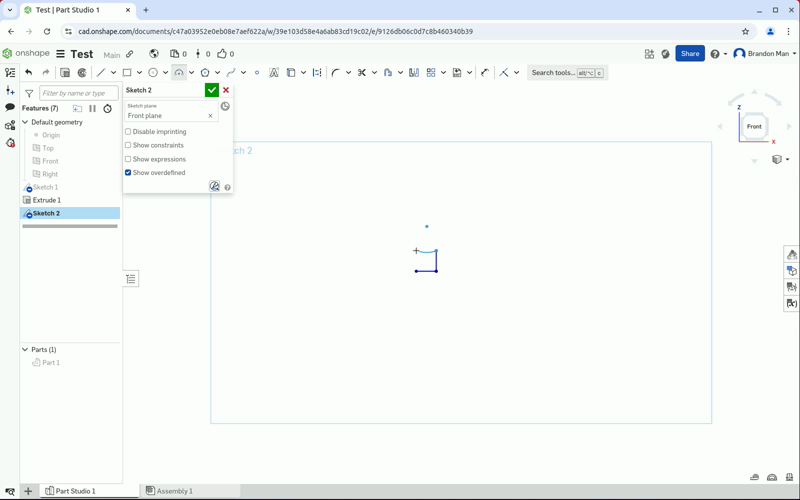
mouse_move(426, 251)
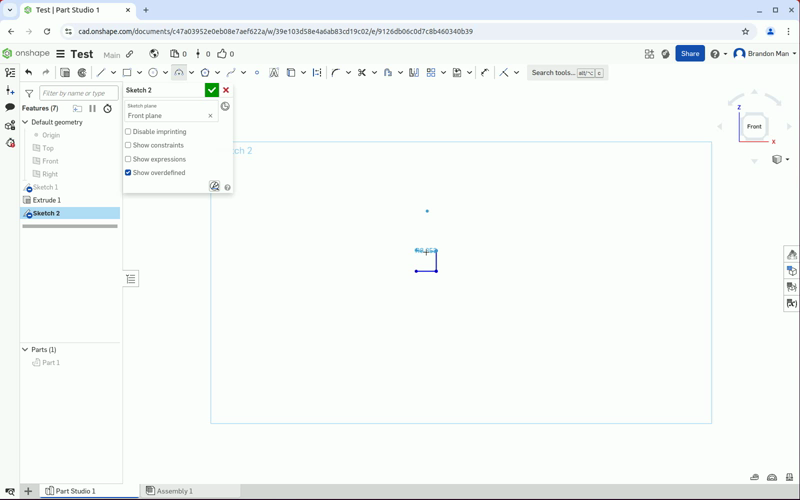
click(426, 251)
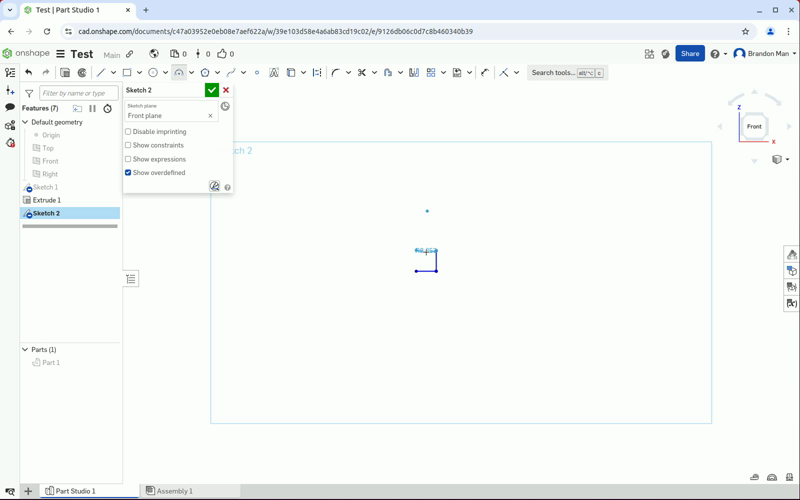
key_up(shift)
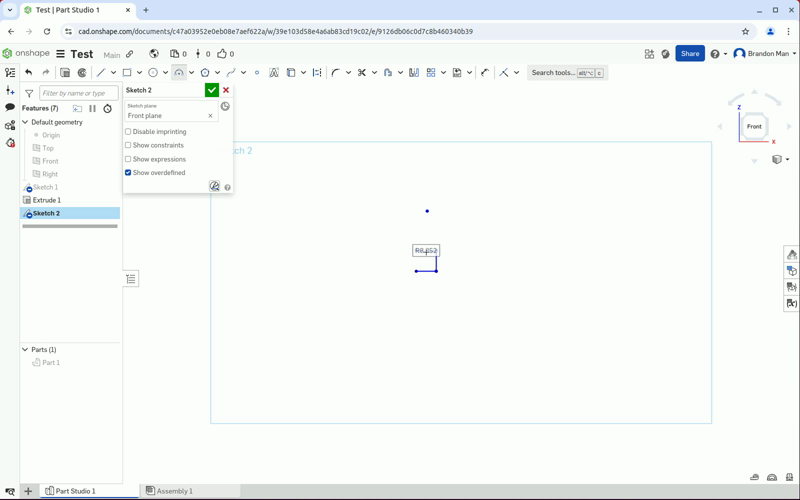
key(esc)
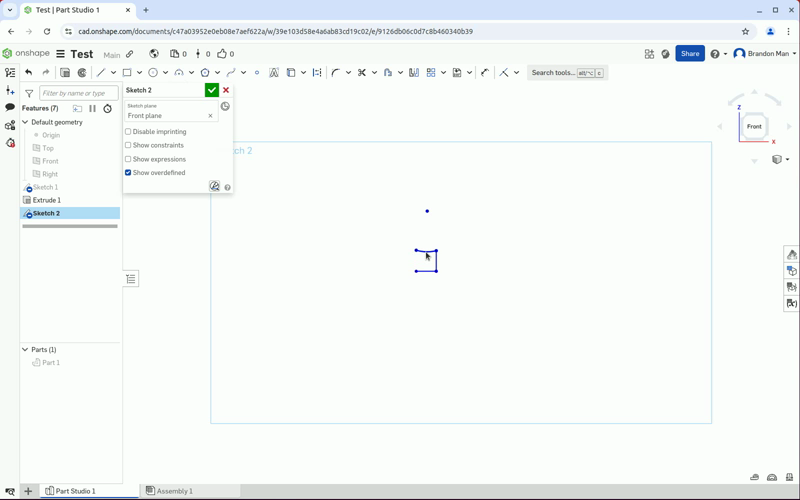
key(l)
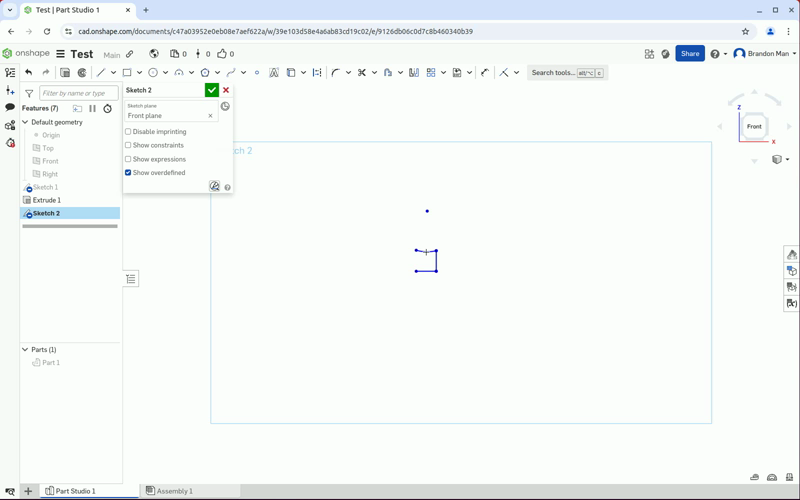
mouse_move(416, 250)
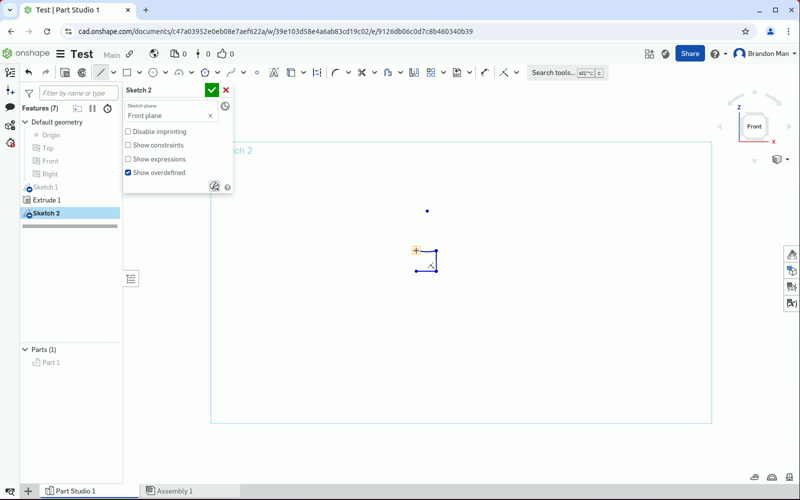
click(416, 250)
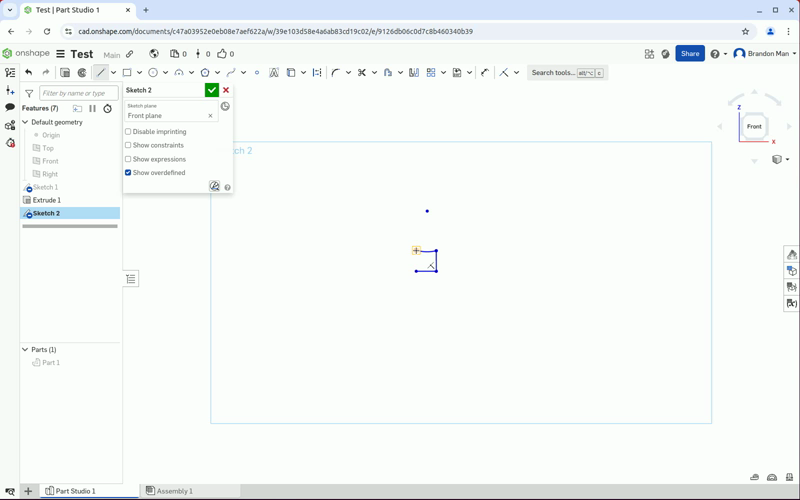
mouse_move(446, 250)
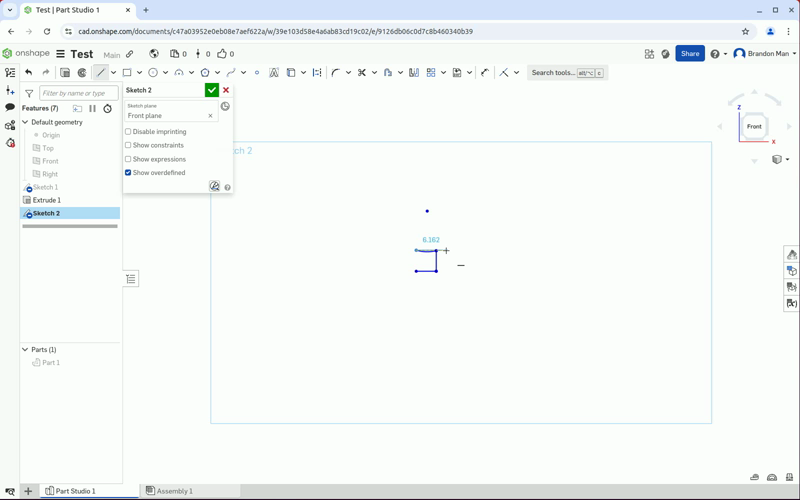
key_down(shift)
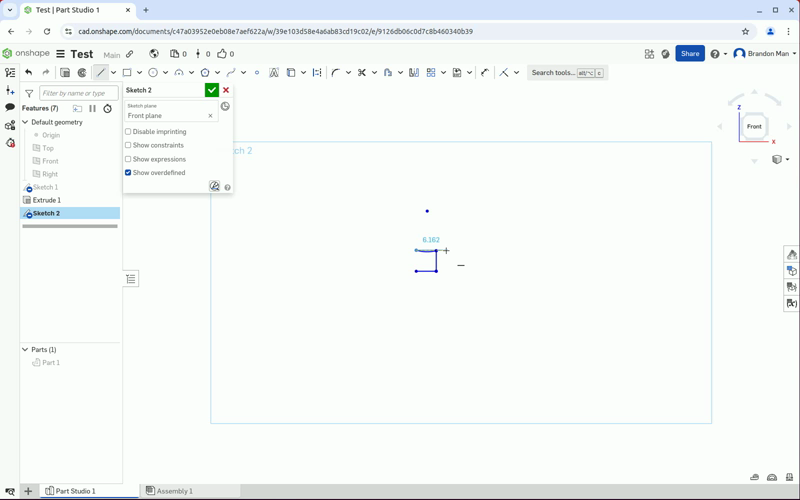
mouse_move(416, 271)
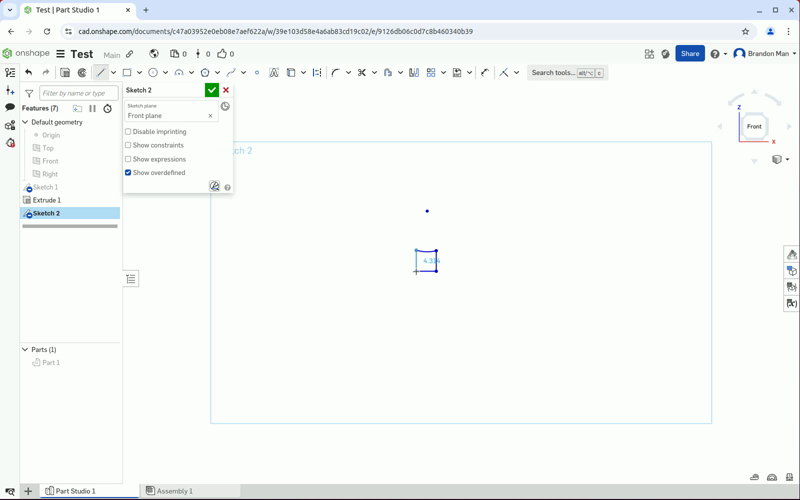
key_up(shift)
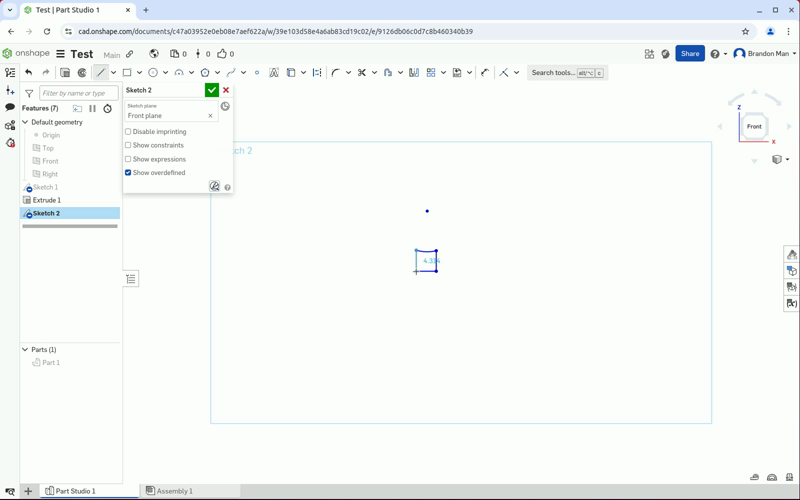
click(416, 271)
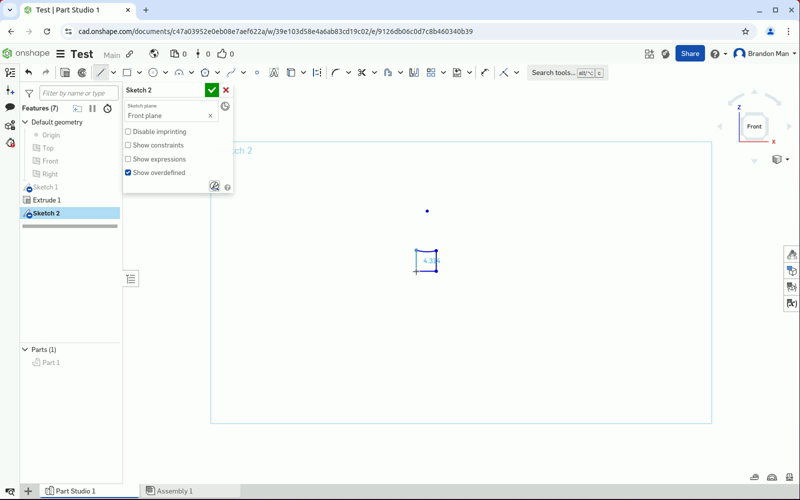
key(esc)
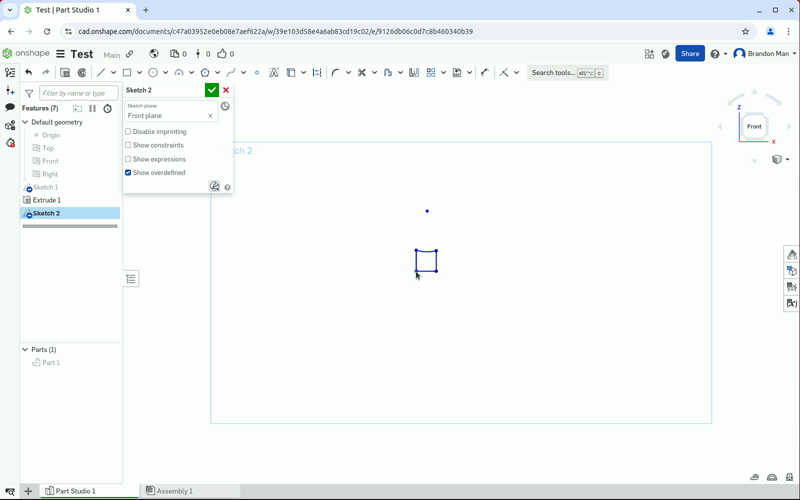
mouse_move(429, 265)
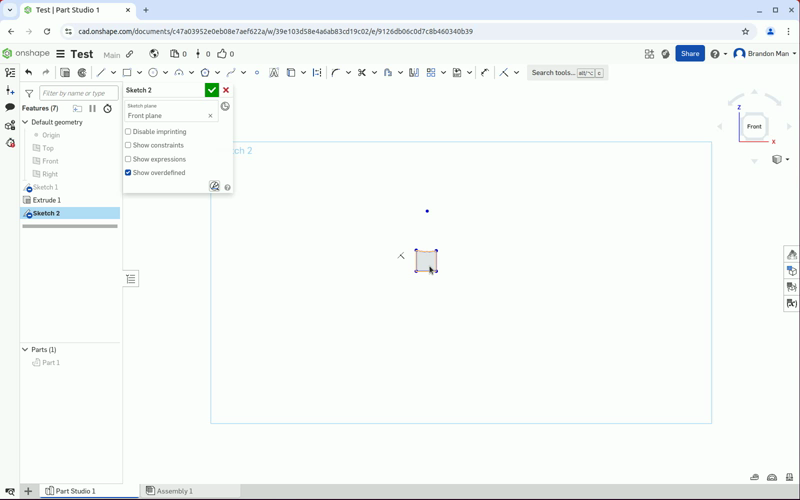
scroll(6)
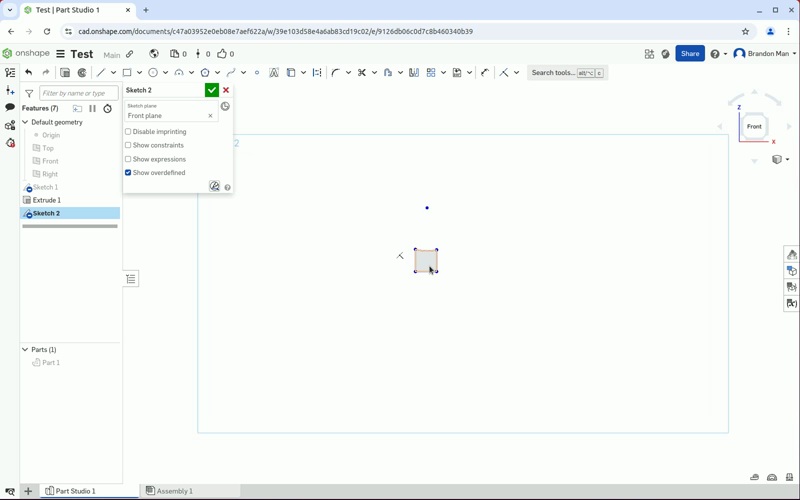
scroll(6)
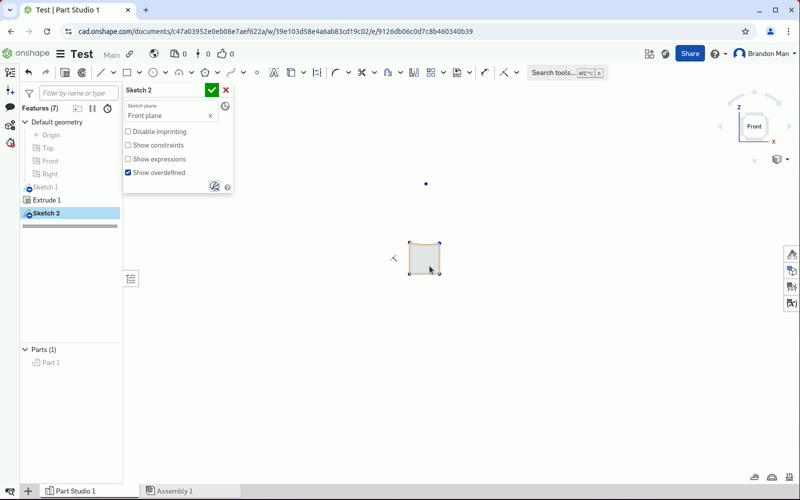
scroll(6)
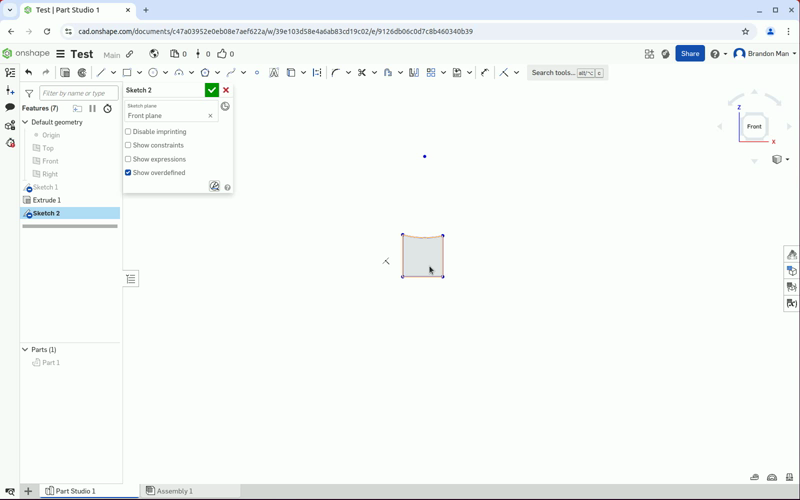
scroll(6)
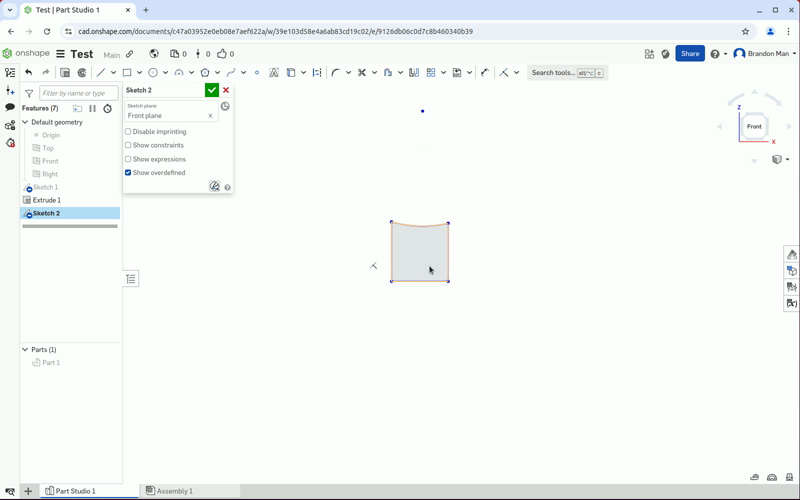
scroll(6)
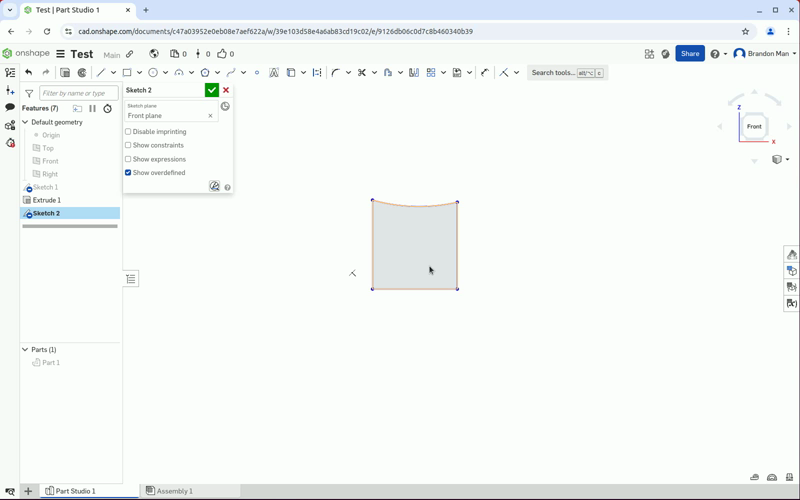
scroll(6)
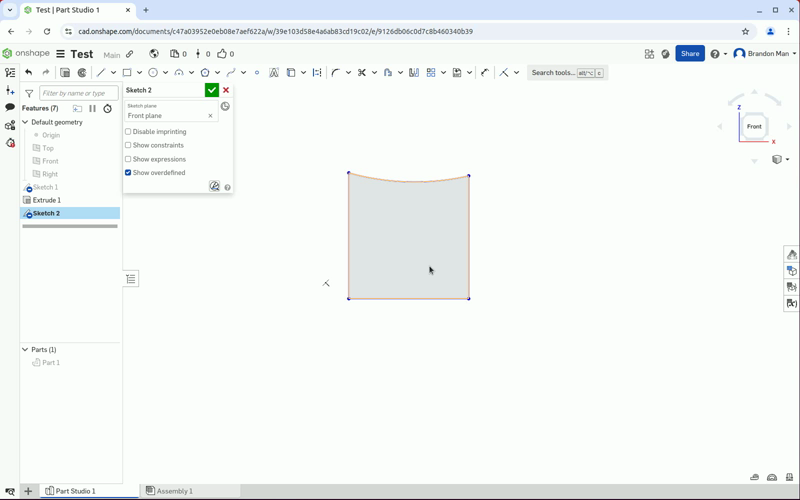
scroll(6)
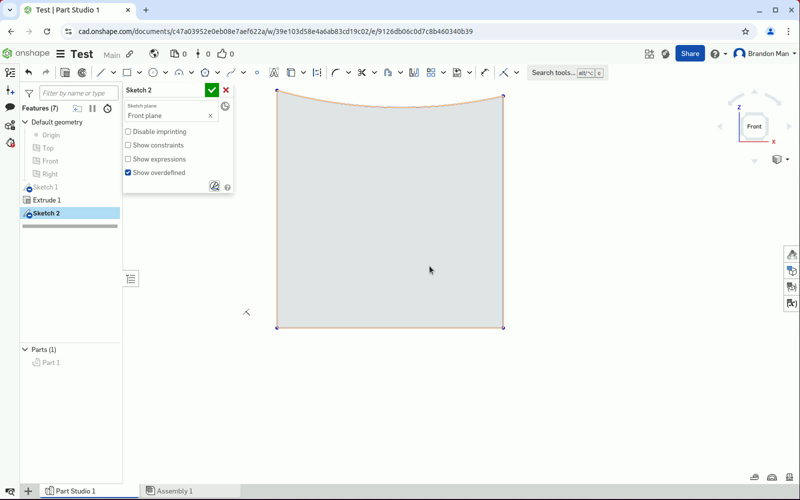
click(429, 265)
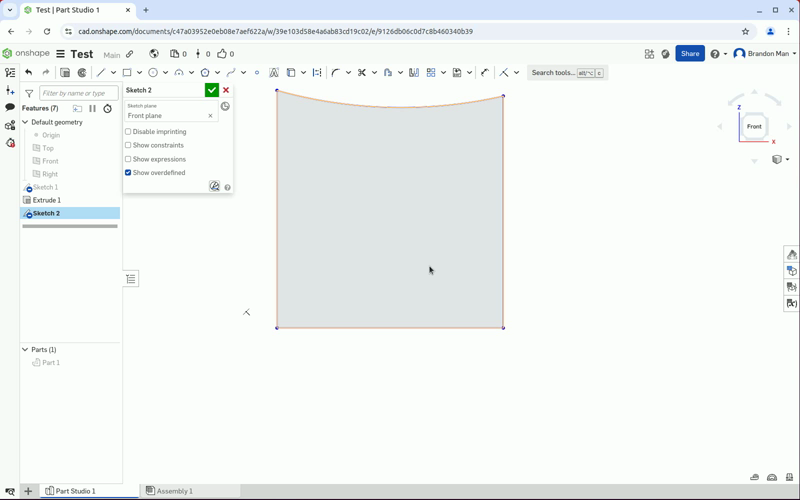
scroll(-6)
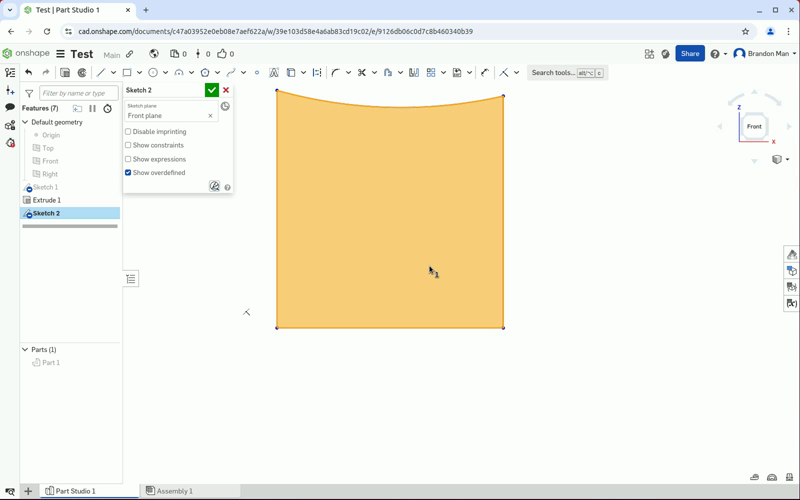
scroll(-6)
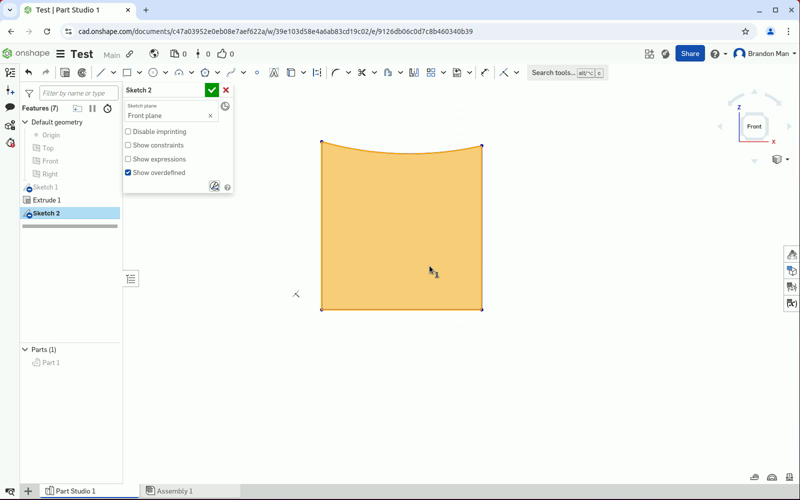
scroll(-6)
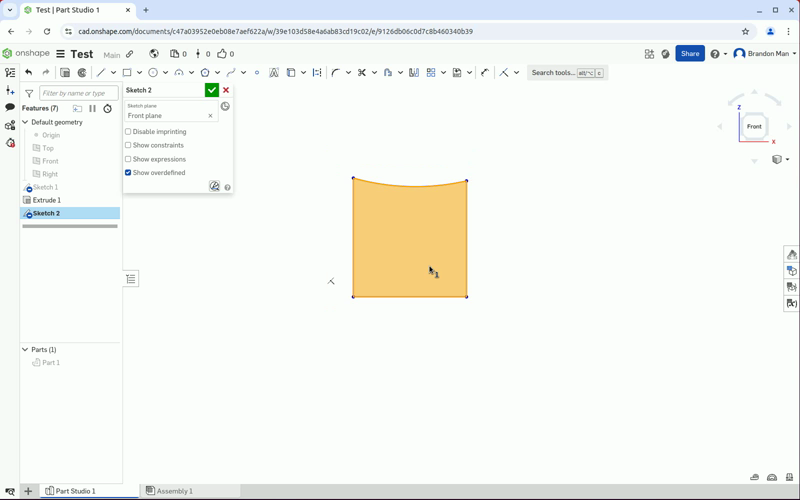
scroll(-6)
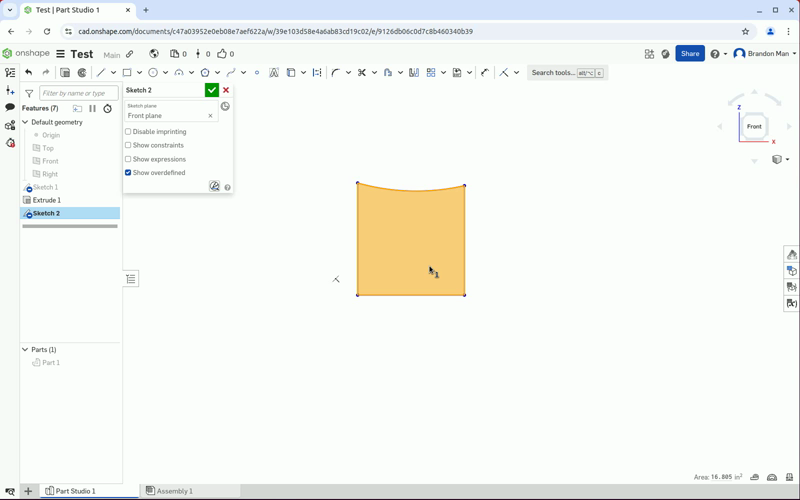
scroll(-6)
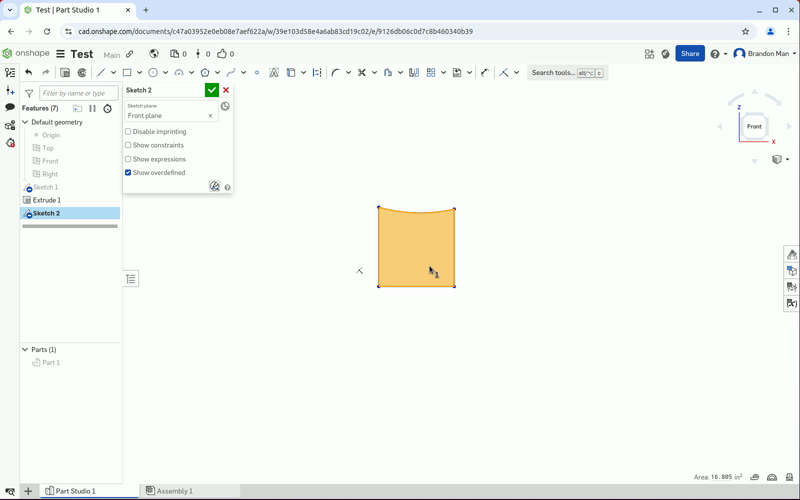
scroll(-6)
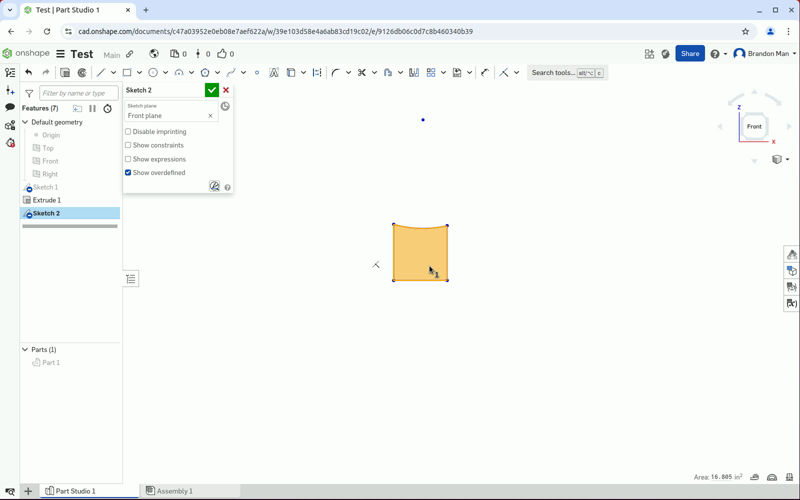
scroll(-6)
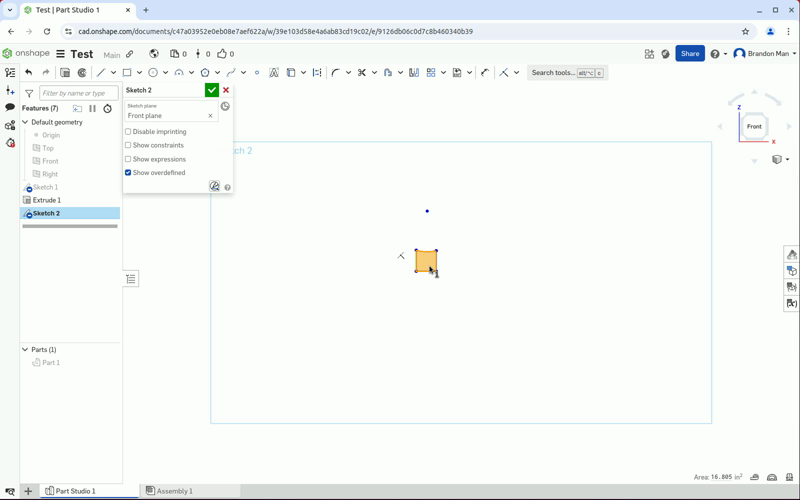
mouse_move(73, 352)
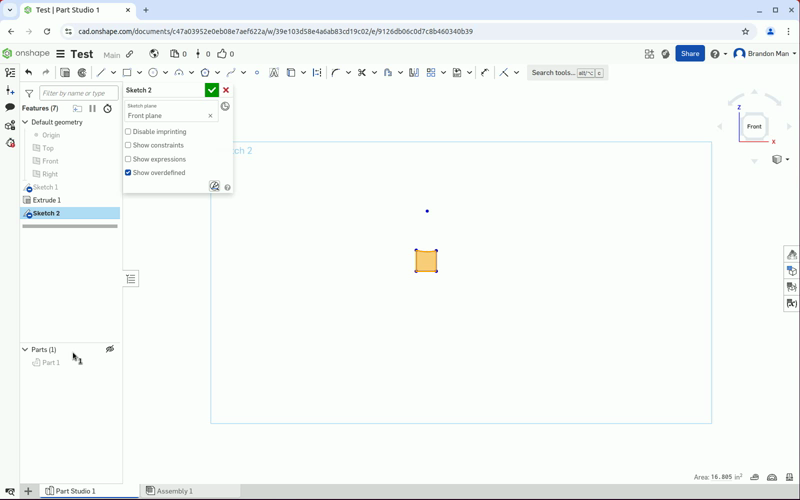
key(shift+y)
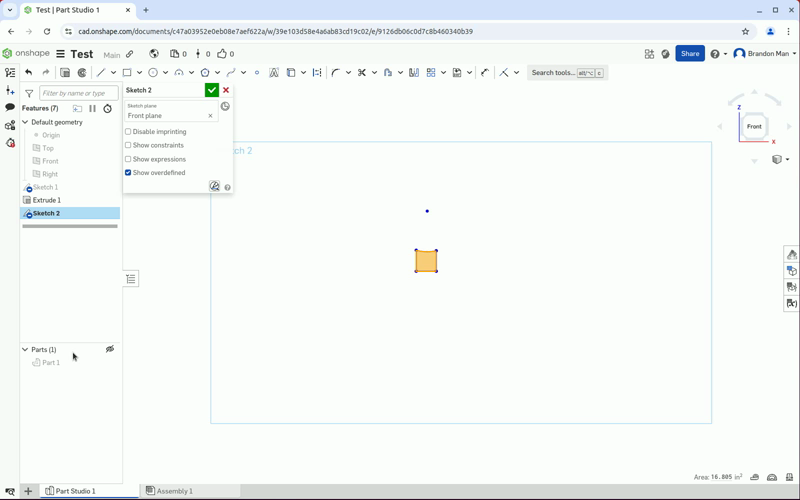
key(shift+e)
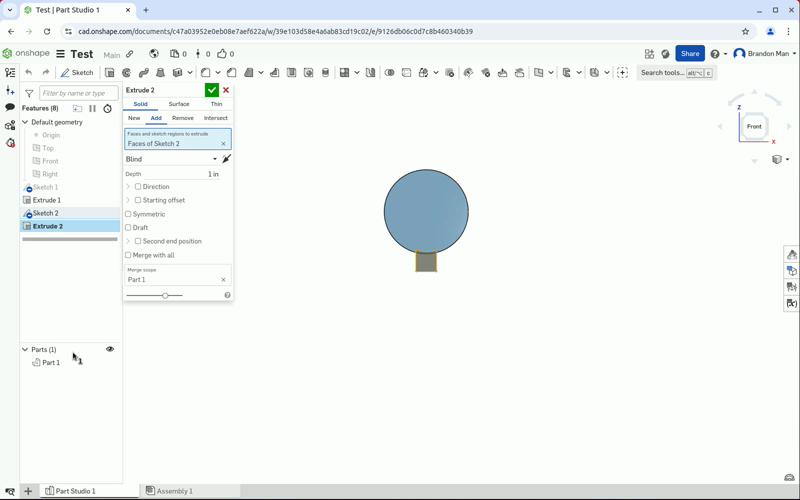
mouse_move(143, 106)
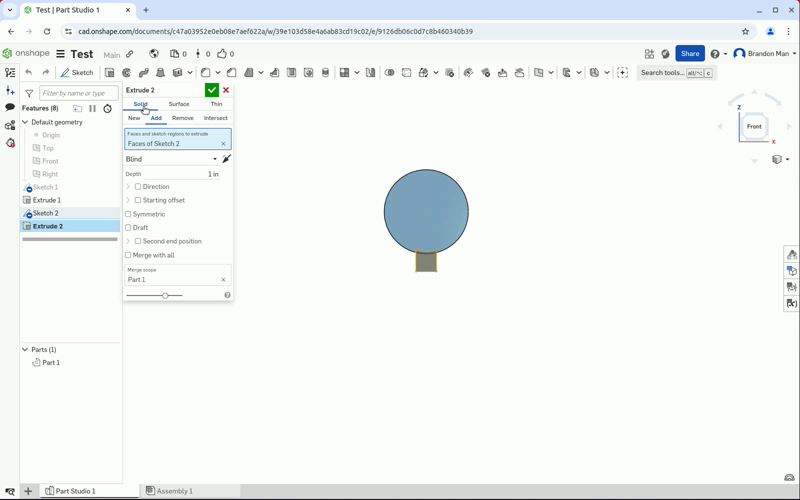
click(143, 106)
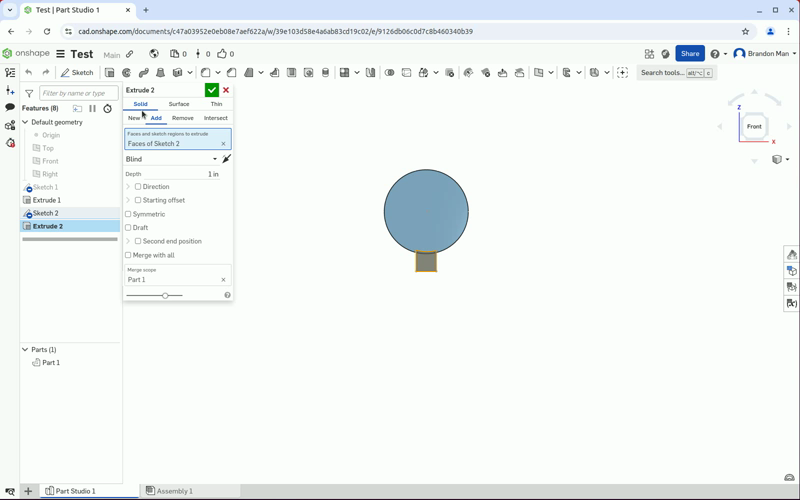
mouse_move(137, 120)
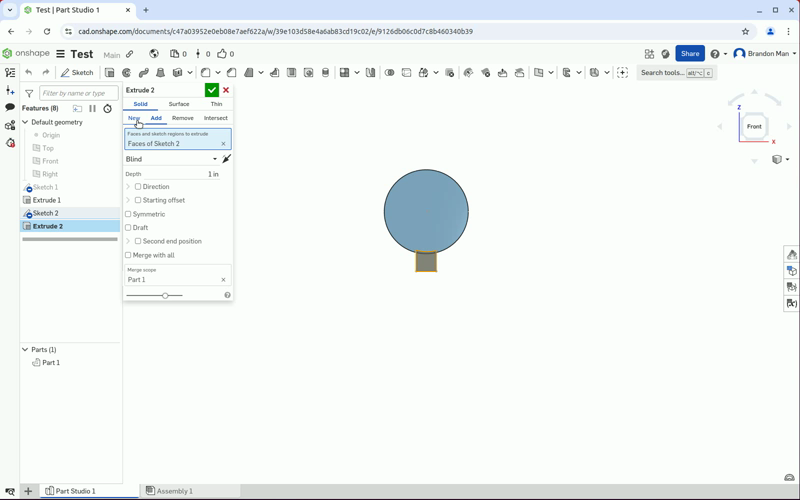
click(137, 120)
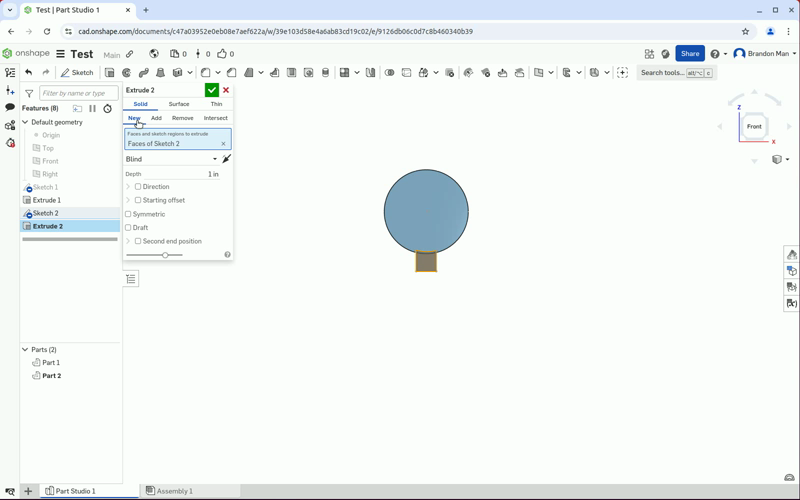
key(tab, 4)
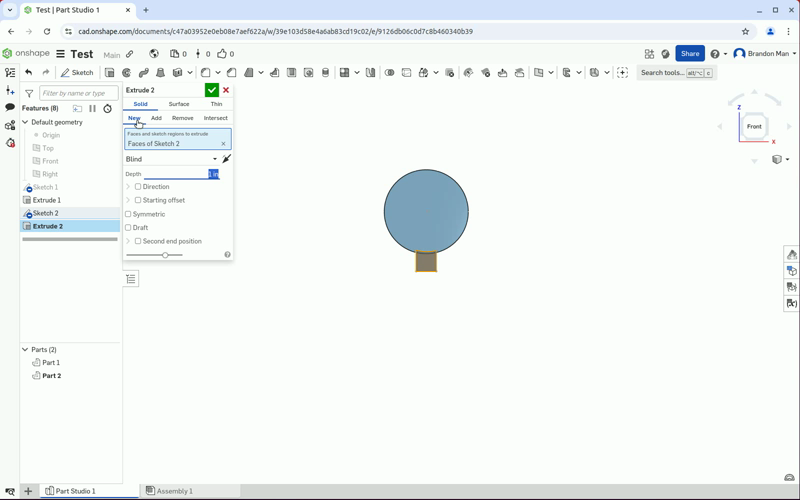
text(8.425)
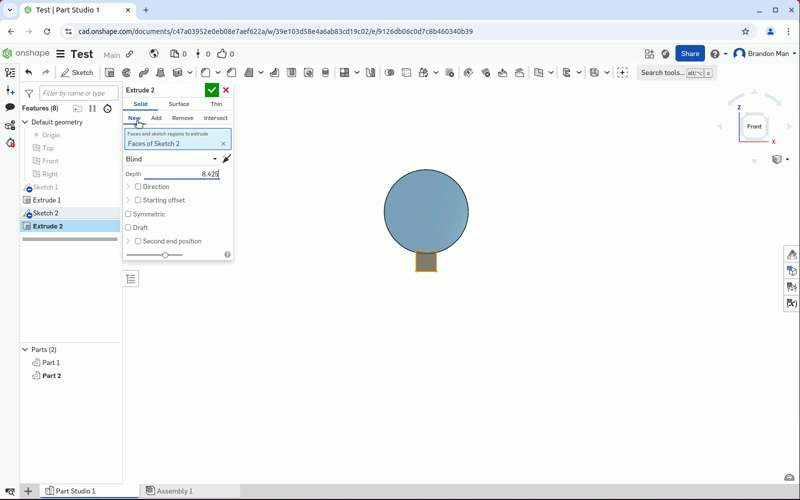
key(enter)
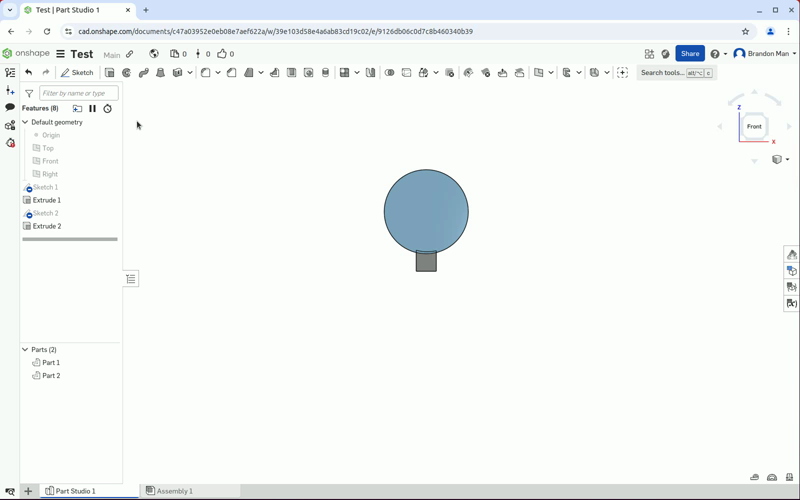
key(shift+h)
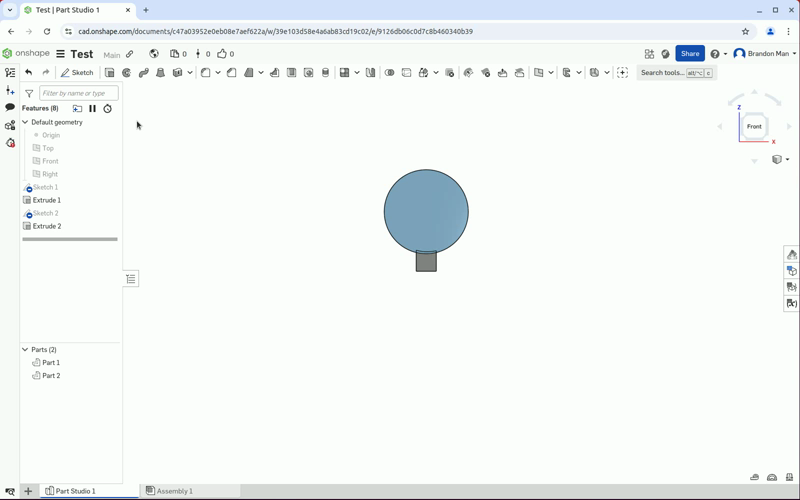
key(shift+h)
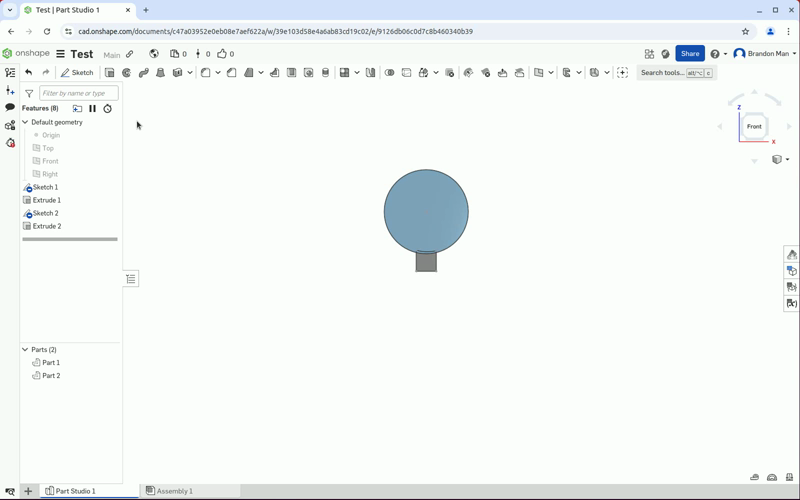
key(shift+7)
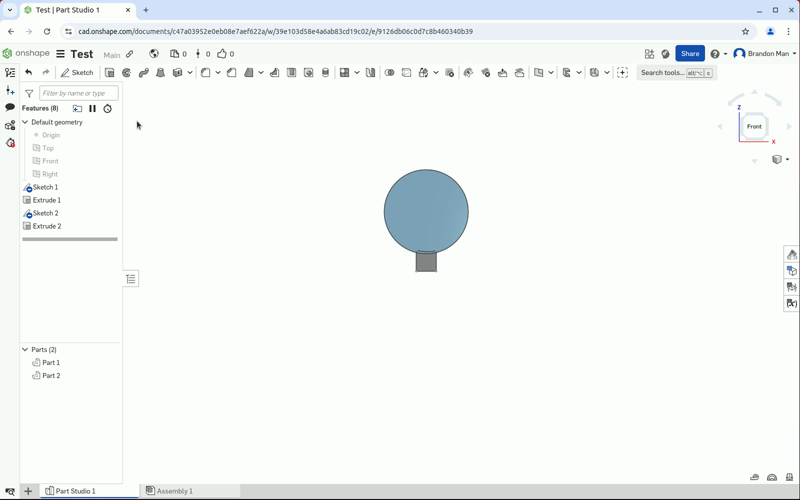
key(left, 2)
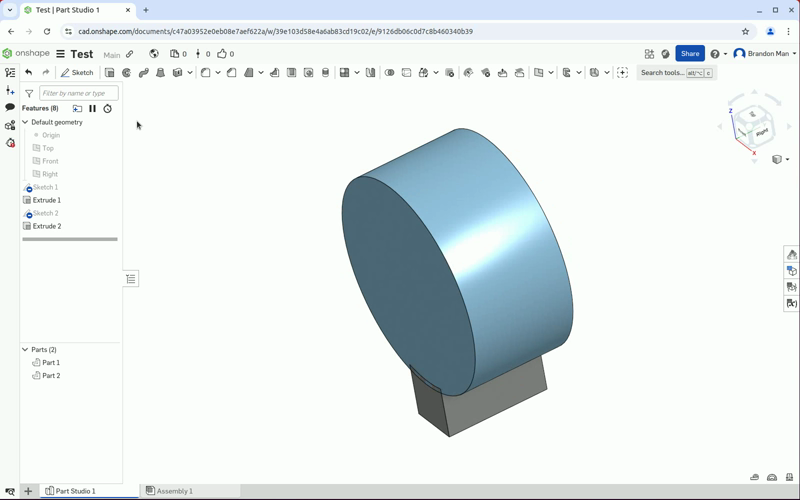
key(down, 2)
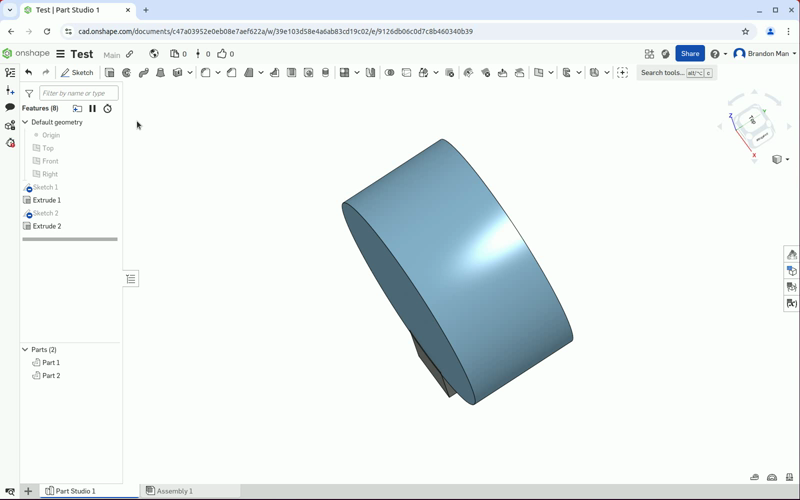
key(up, 2)
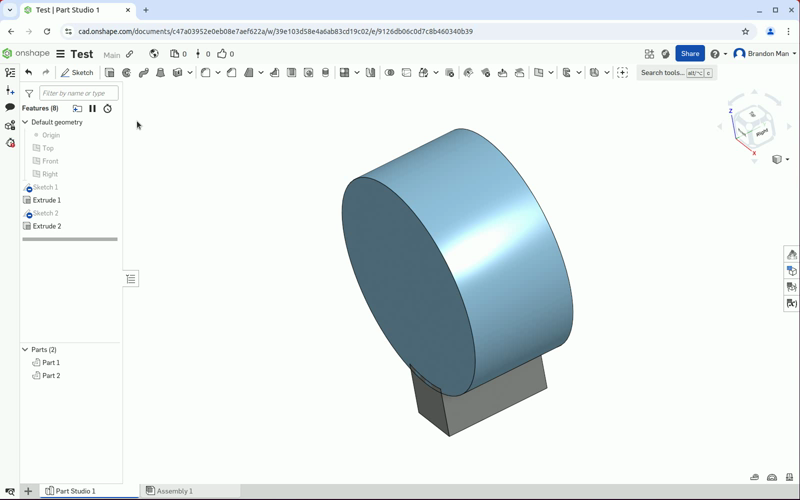
key(right, 2)
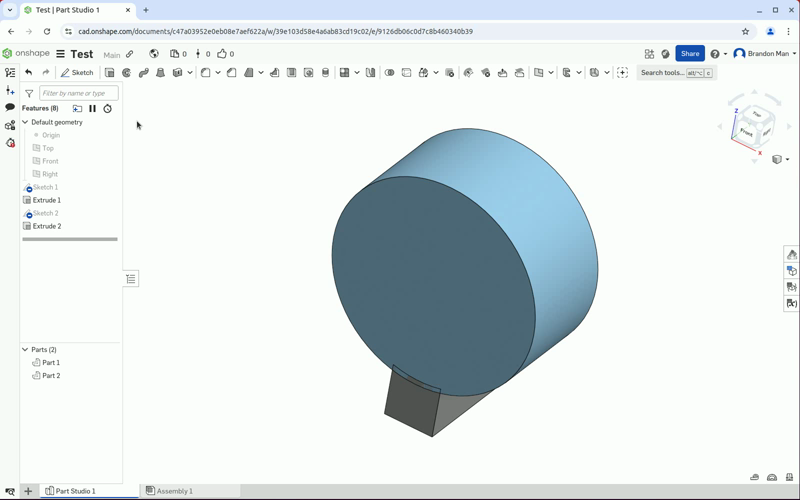
mouse_move(73, 189)
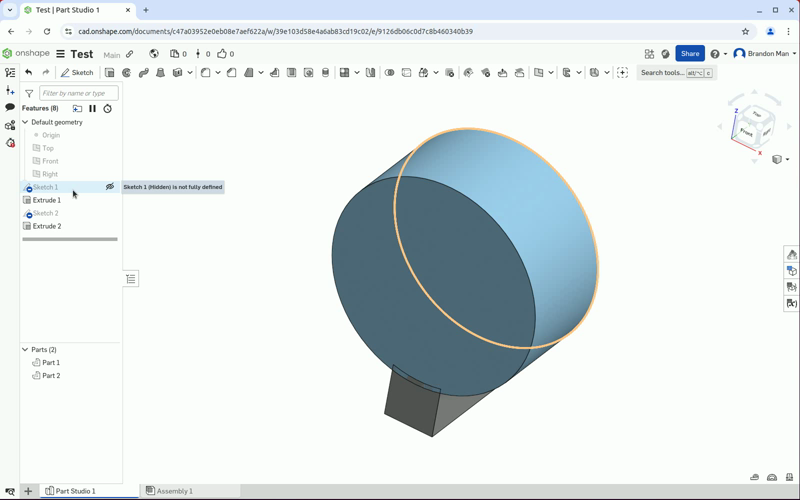
click(73, 189)